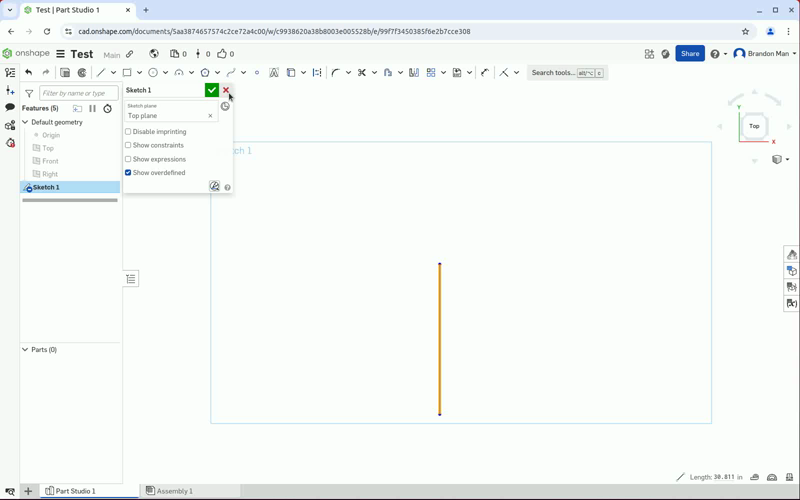
key(shift+h)
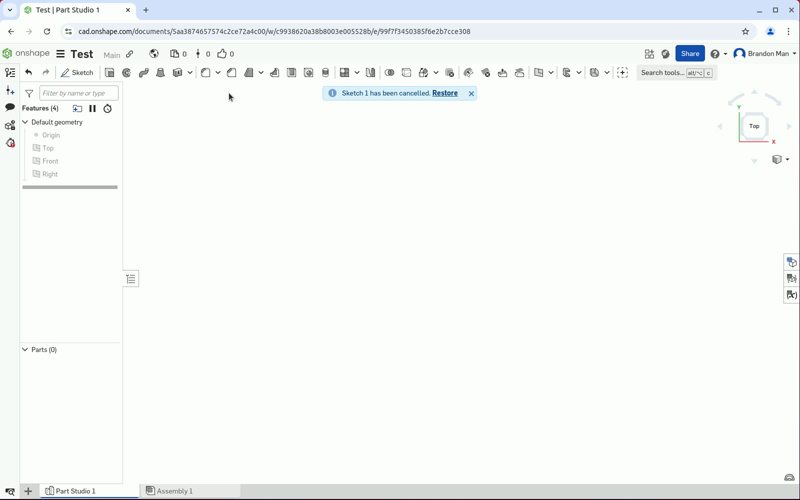
mouse_move(73, 352)
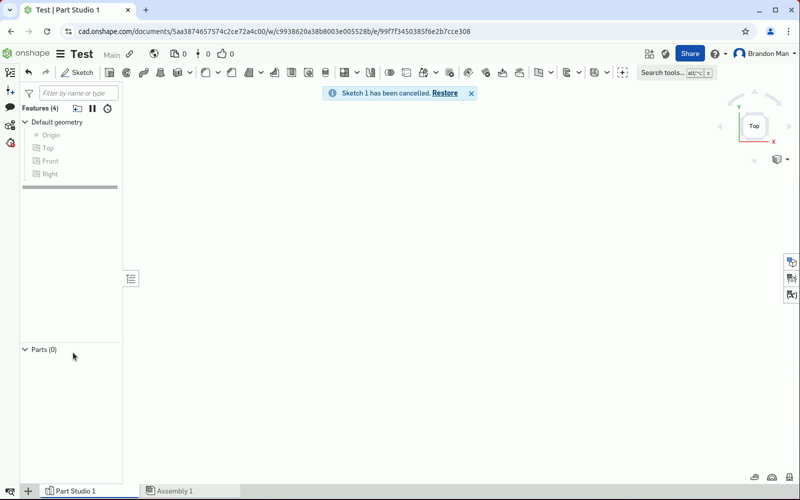
key(y)
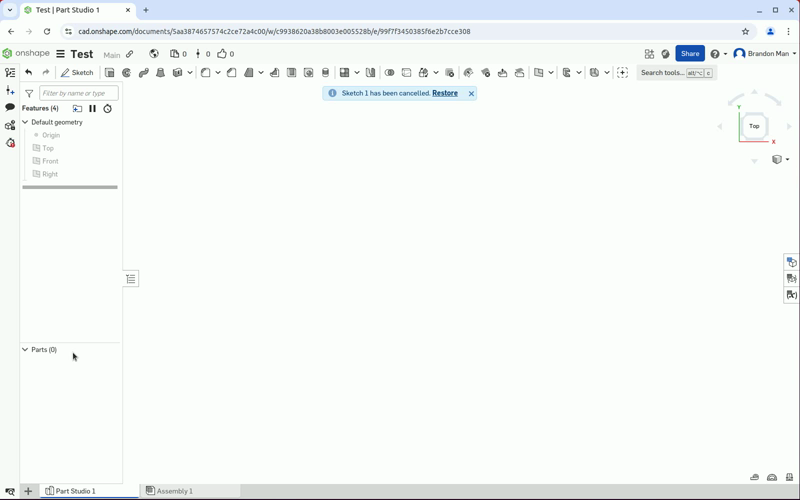
key(shift+p)
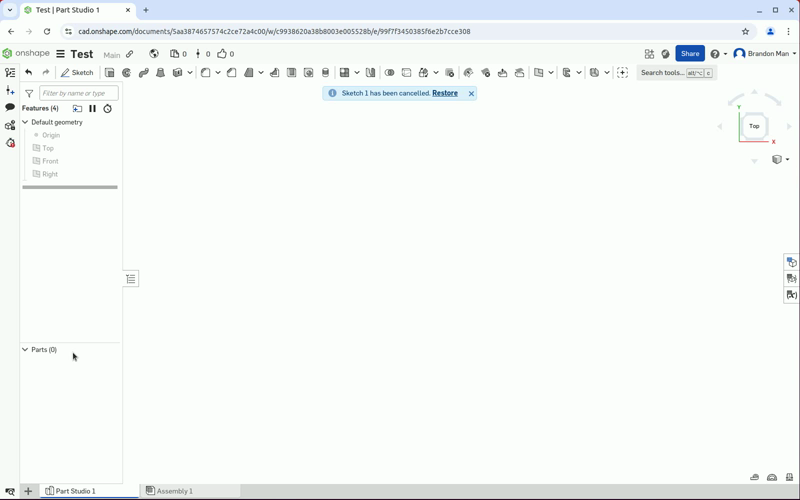
key(space)
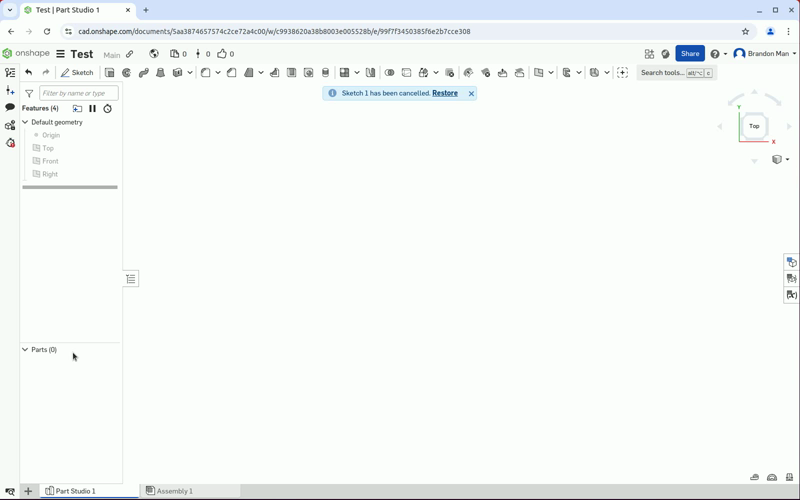
key_down(shift)
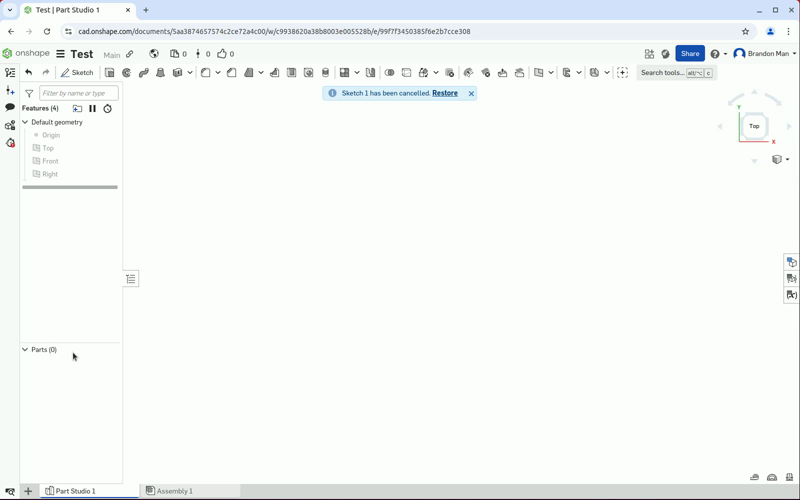
key(up)
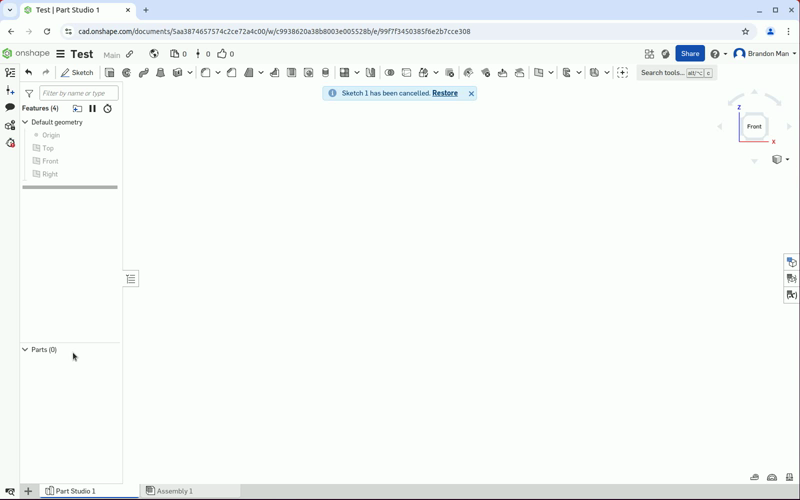
key_up(shift)
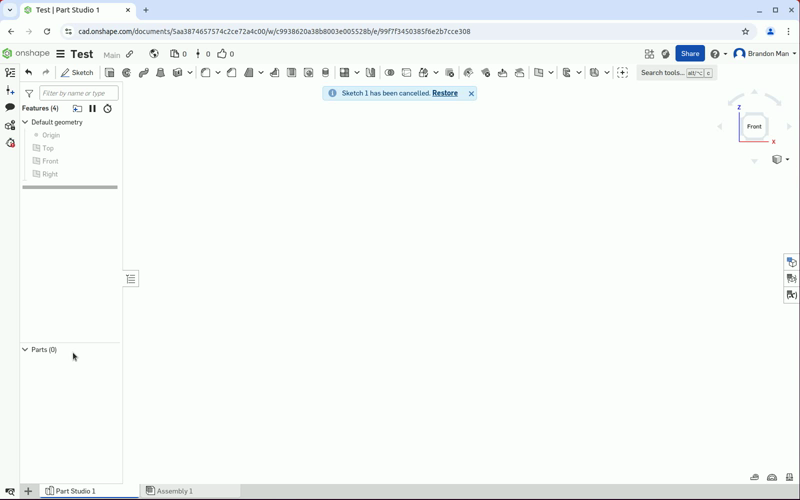
mouse_move(73, 352)
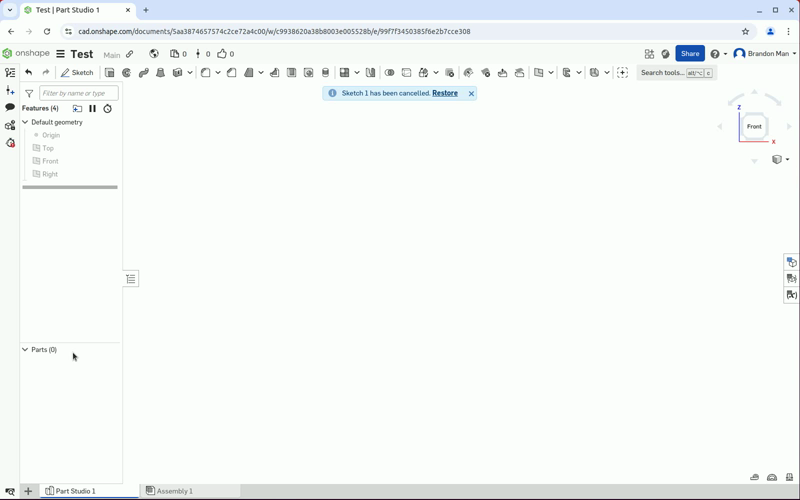
key(shift+y)
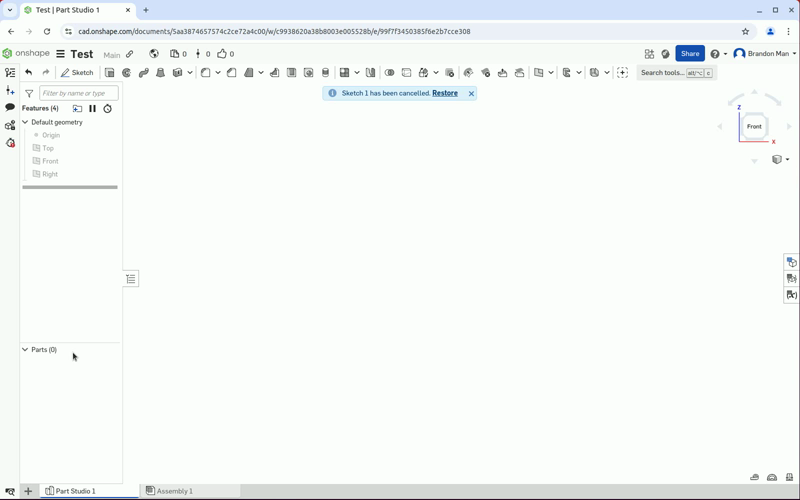
key(shift+s)
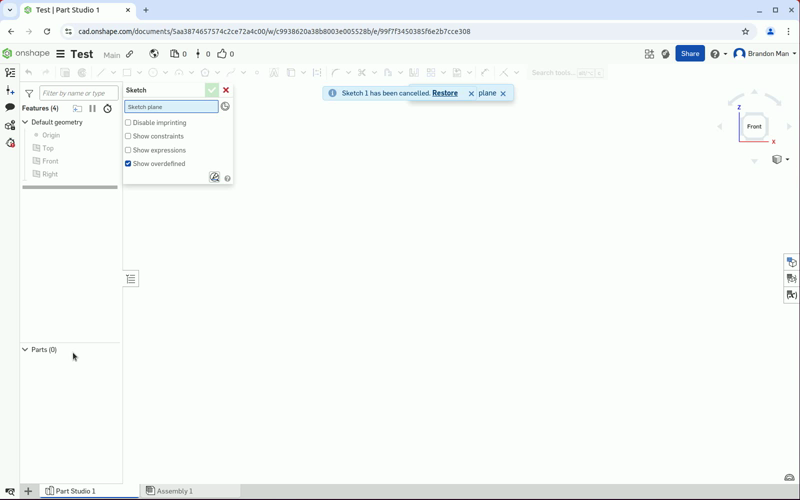
mouse_move(73, 163)
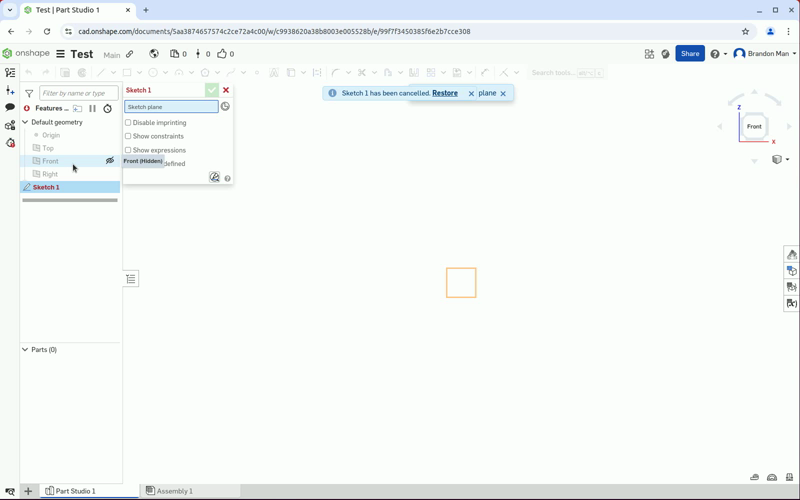
click(73, 163)
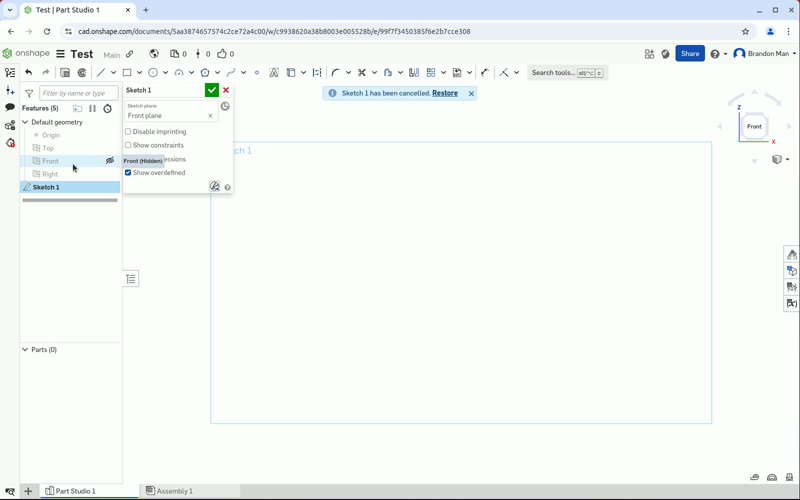
mouse_move(73, 352)
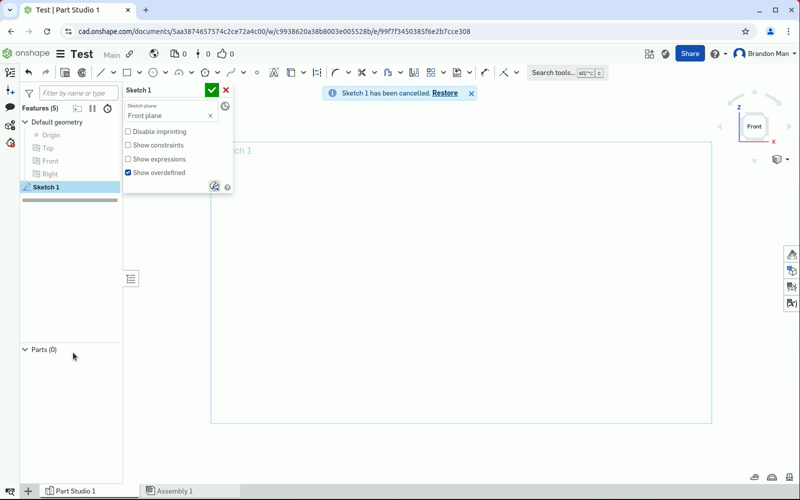
key(y)
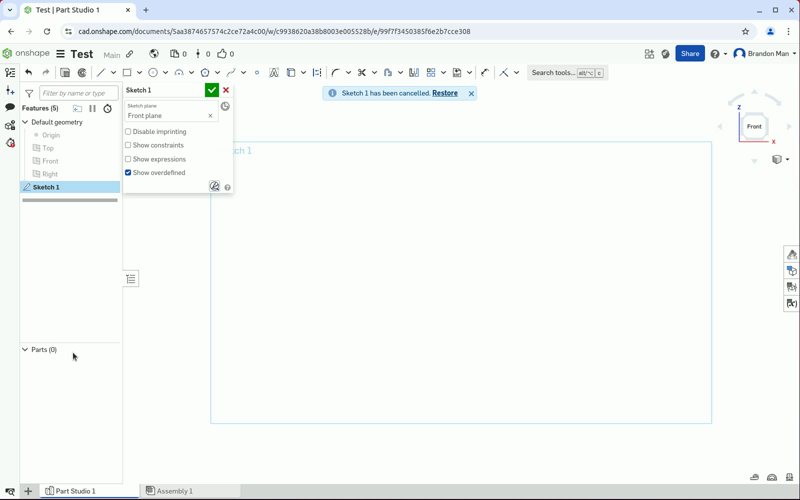
key(c)
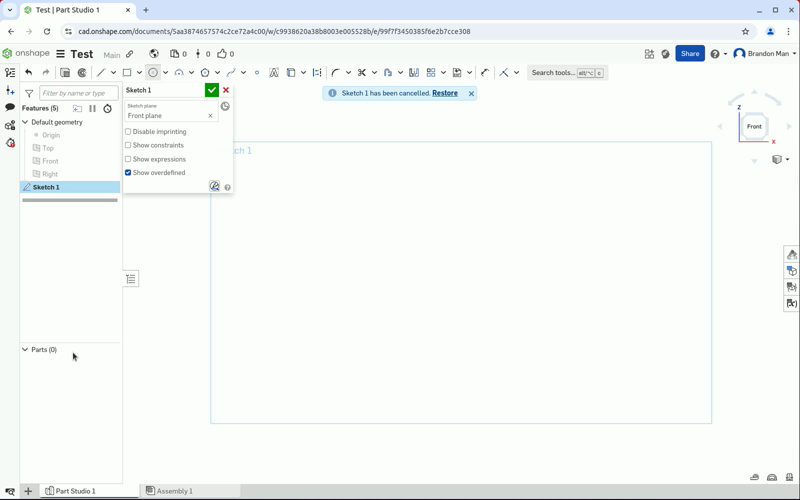
key_down(shift)
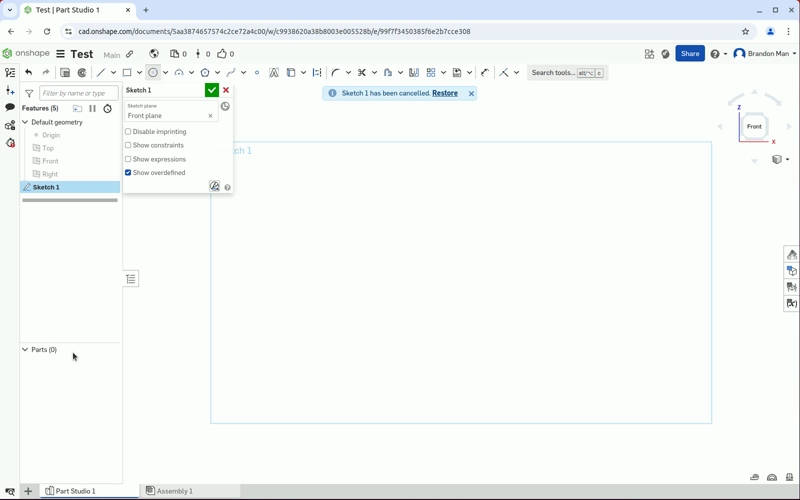
mouse_move(461, 282)
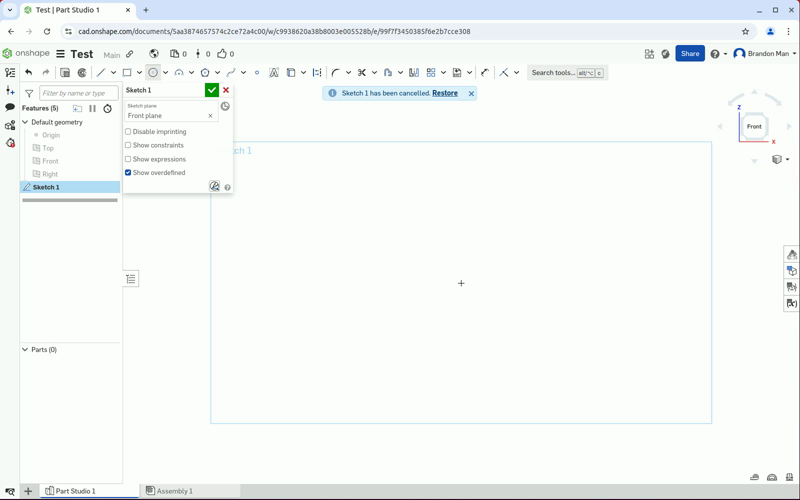
click(461, 282)
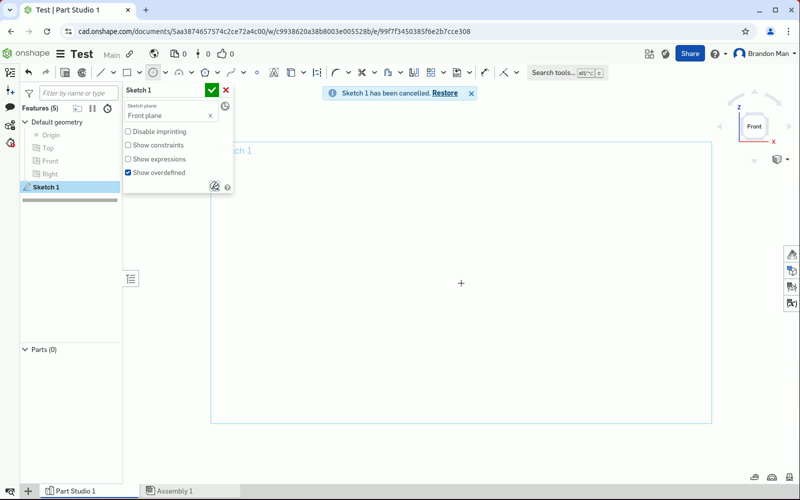
key_up(shift)
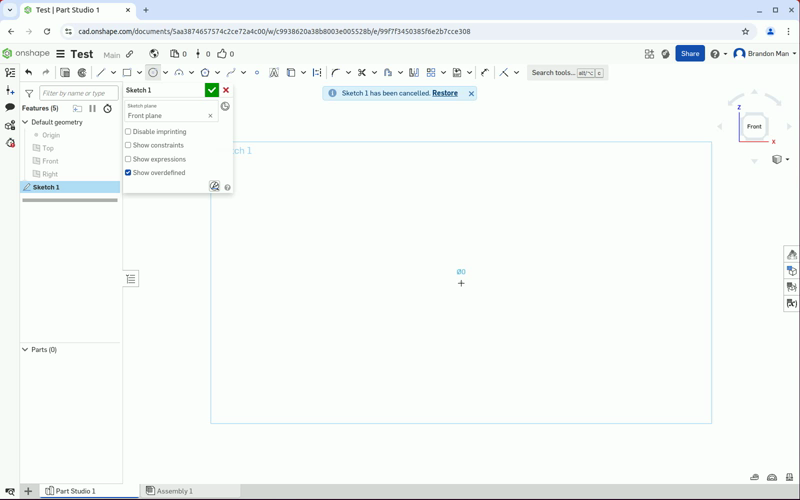
mouse_move(574, 282)
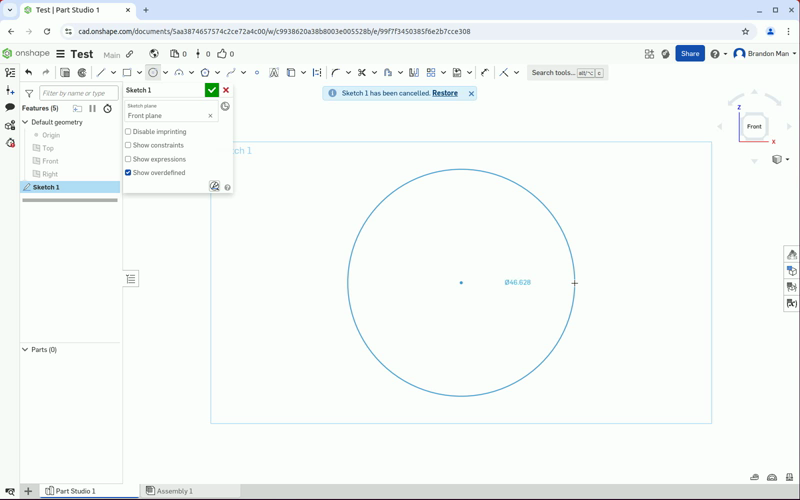
click(574, 282)
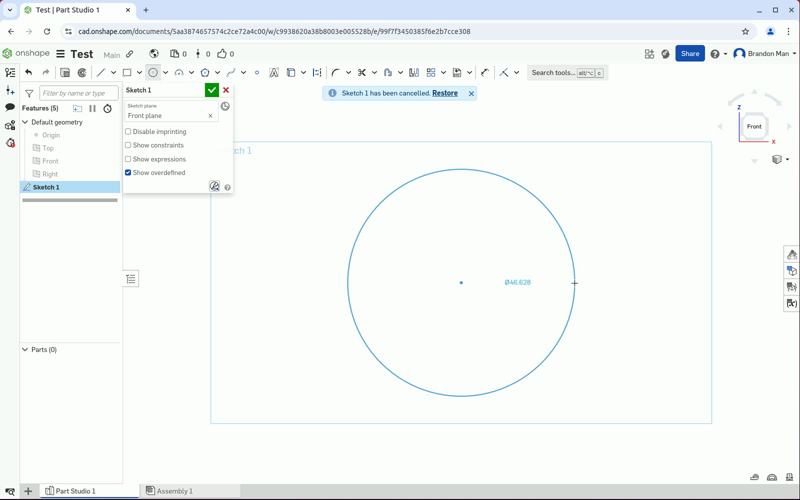
key(esc)
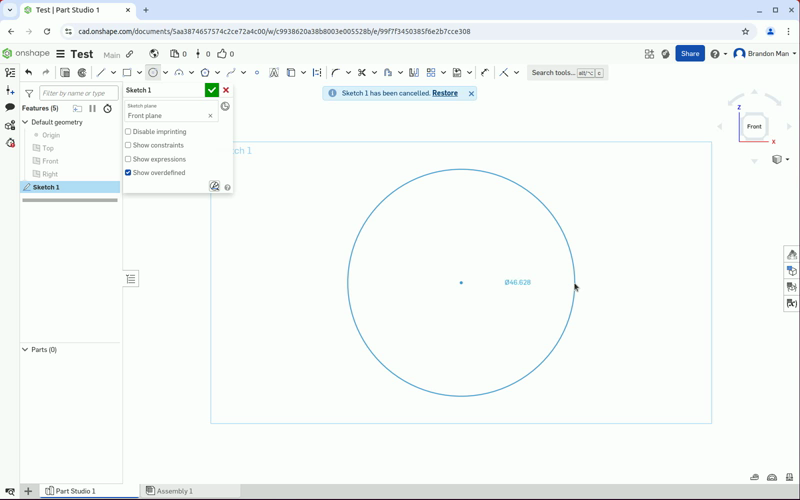
key(c)
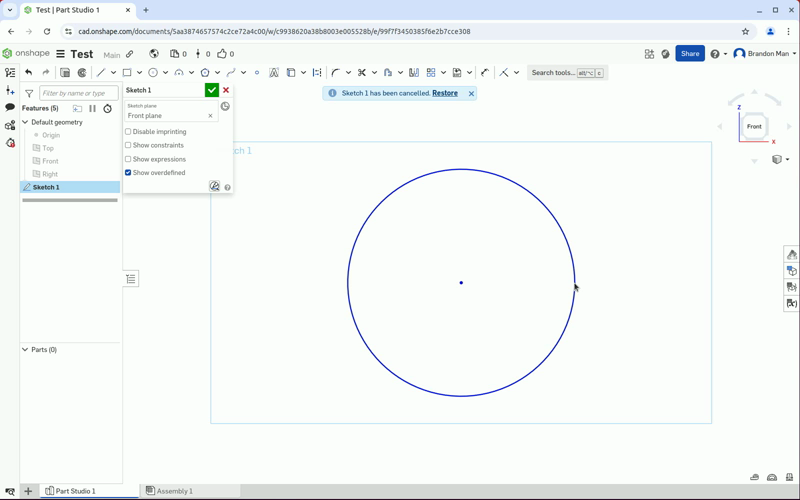
key_down(shift)
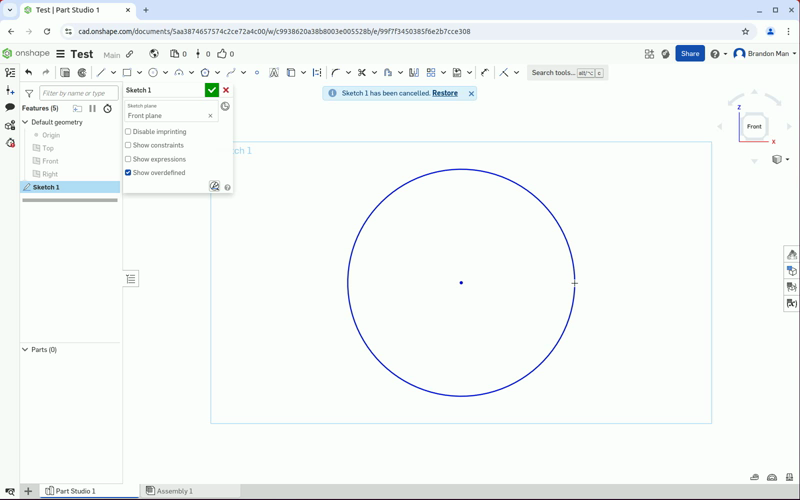
mouse_move(461, 282)
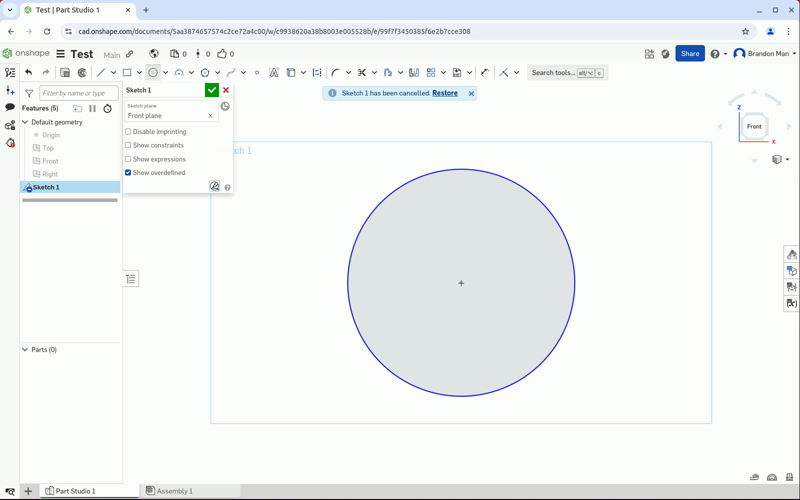
click(461, 282)
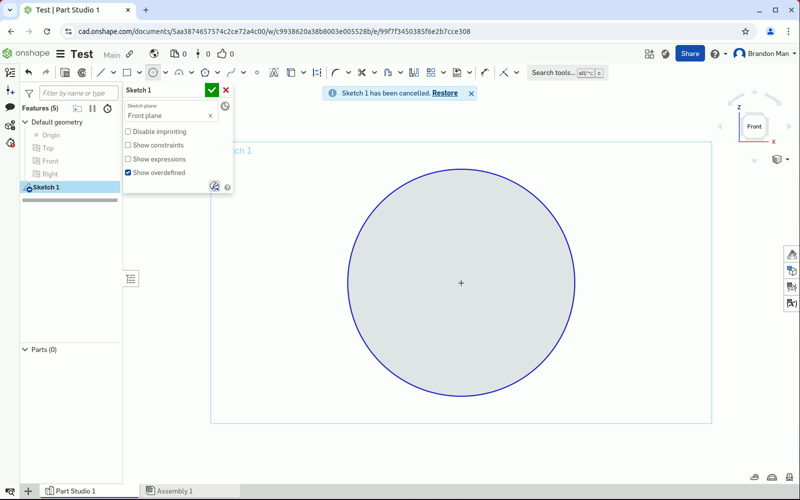
key_up(shift)
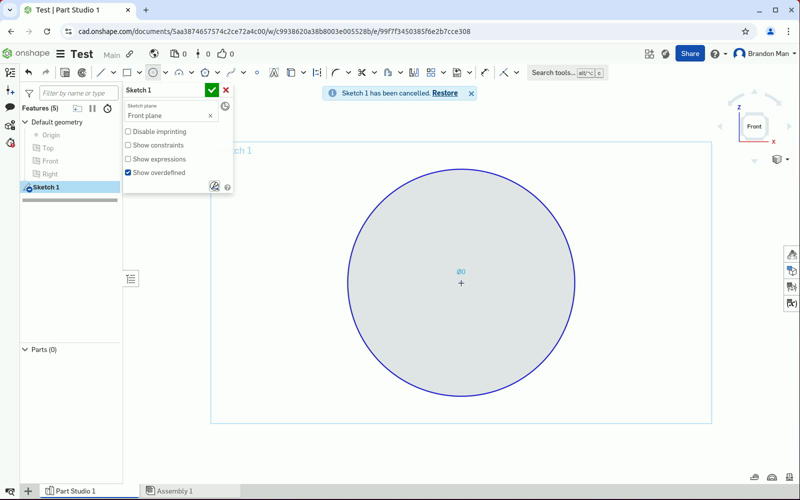
mouse_move(541, 282)
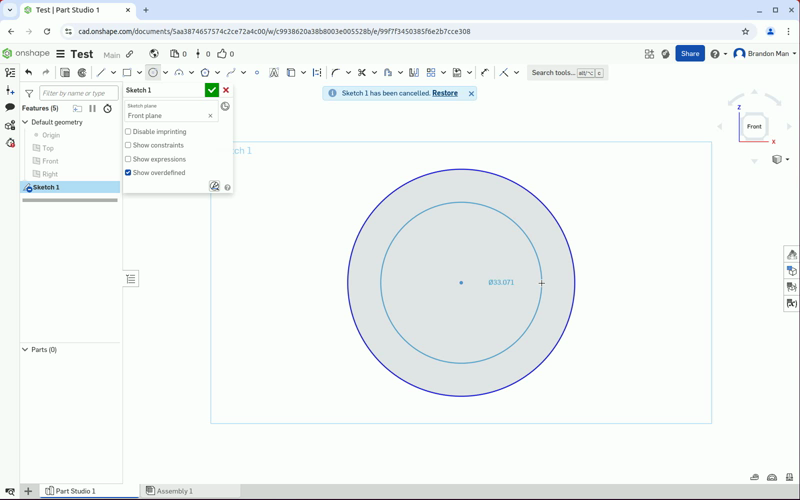
click(541, 282)
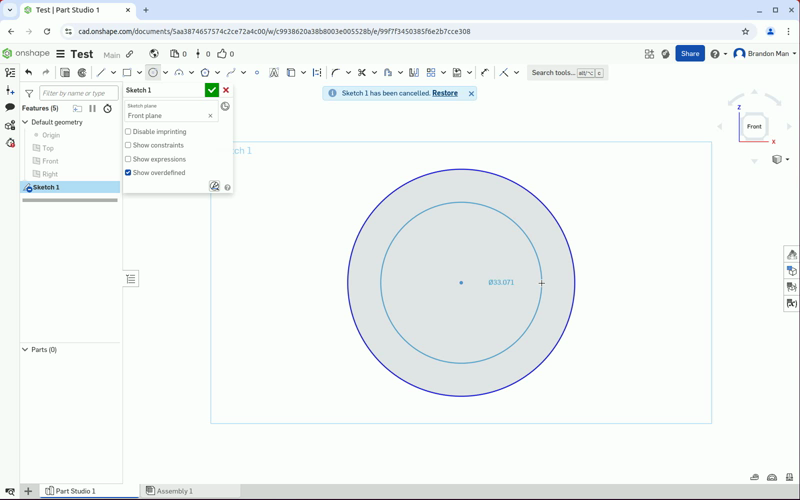
key(esc)
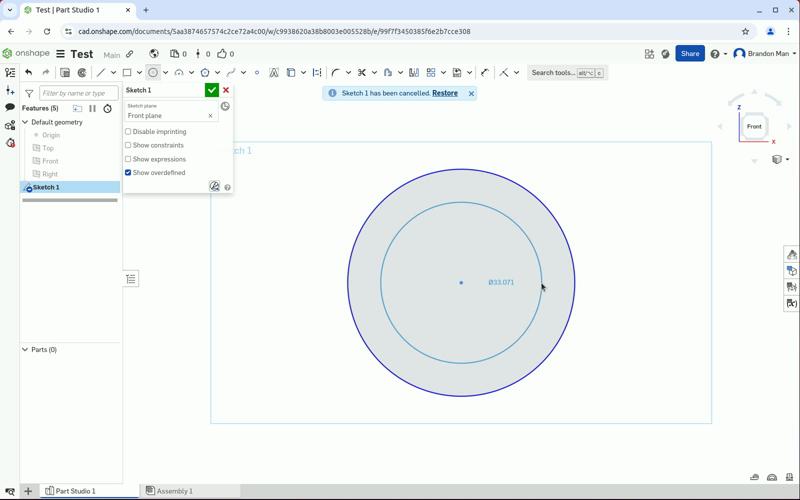
mouse_move(477, 378)
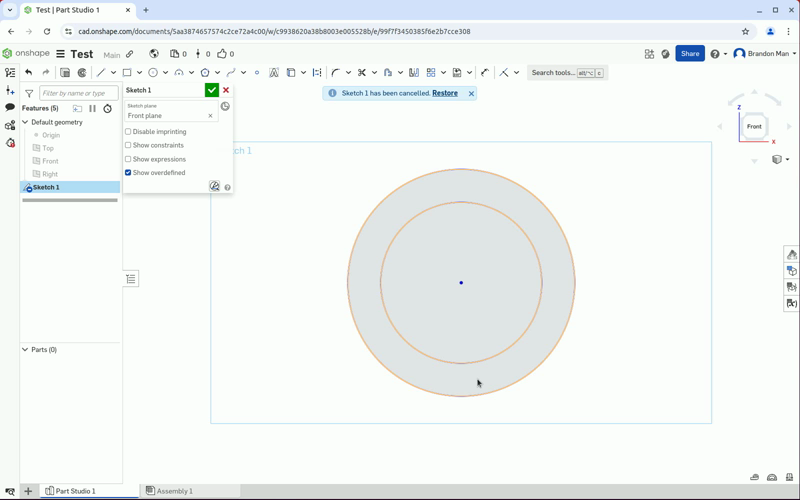
click(477, 378)
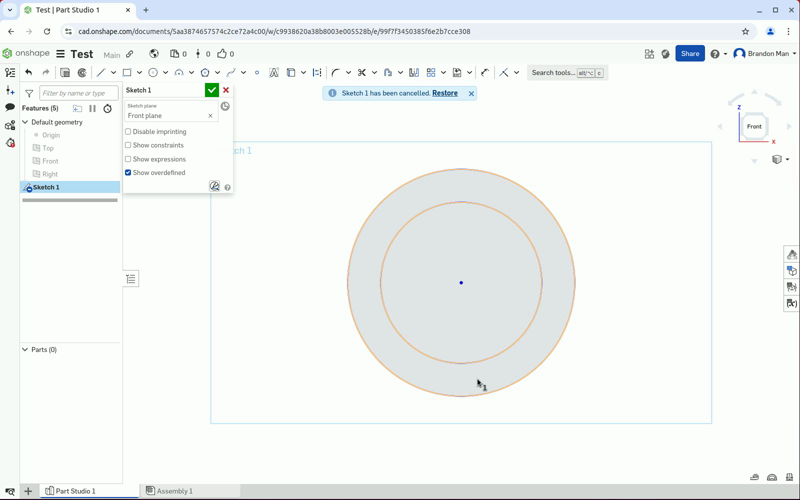
mouse_move(73, 352)
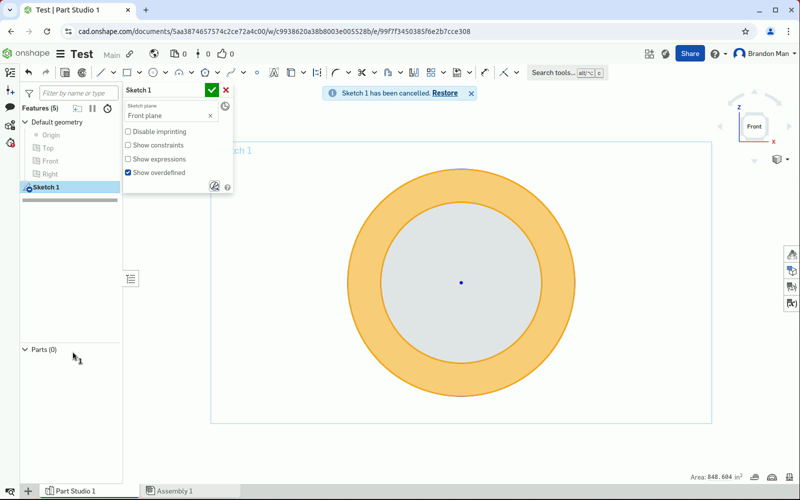
key(shift+y)
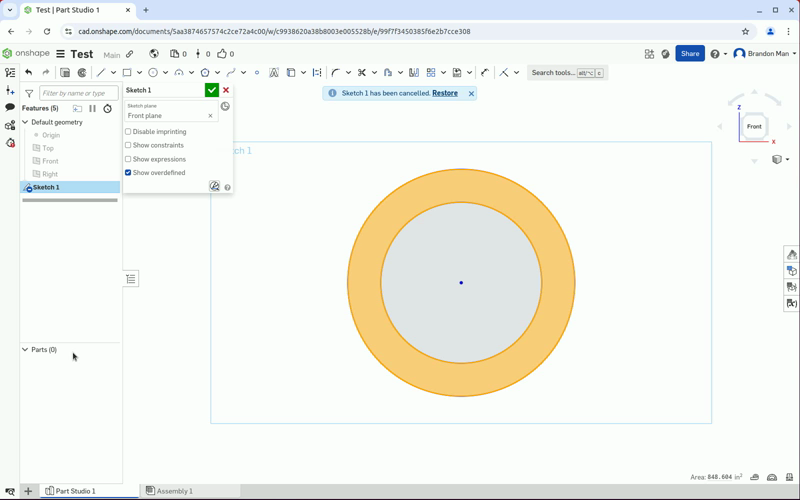
key(shift+e)
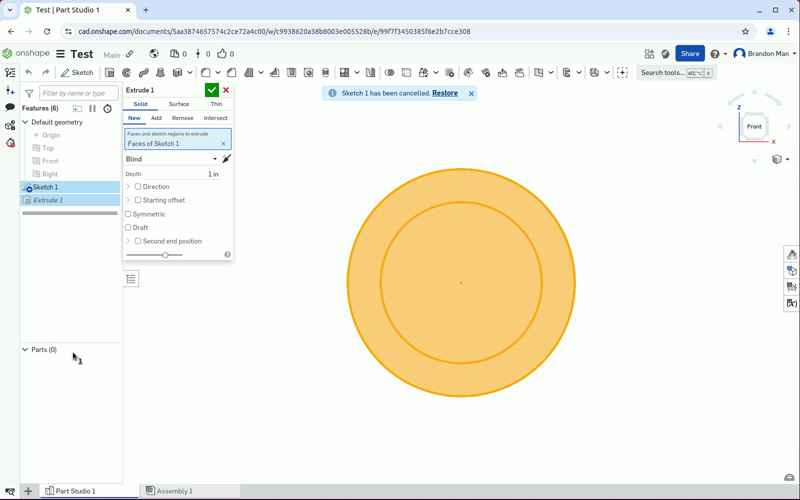
mouse_move(143, 106)
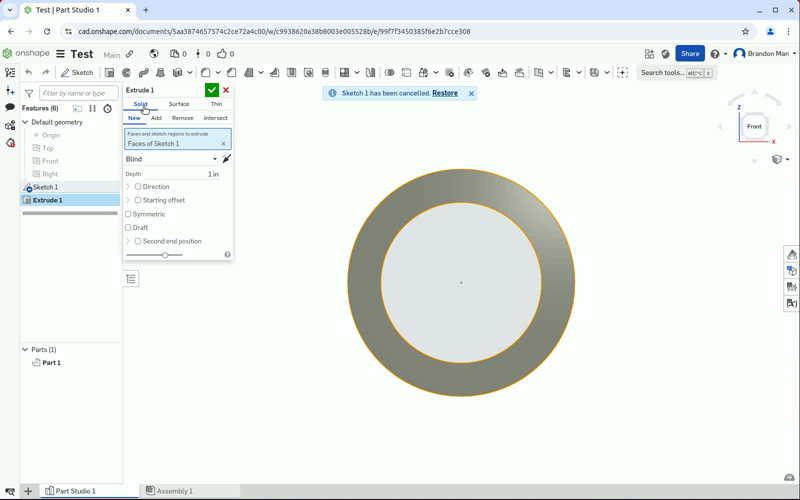
click(143, 106)
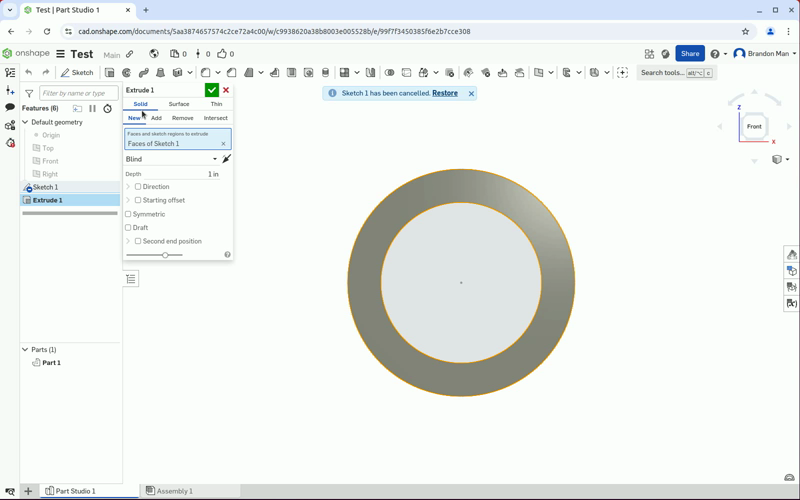
mouse_move(137, 120)
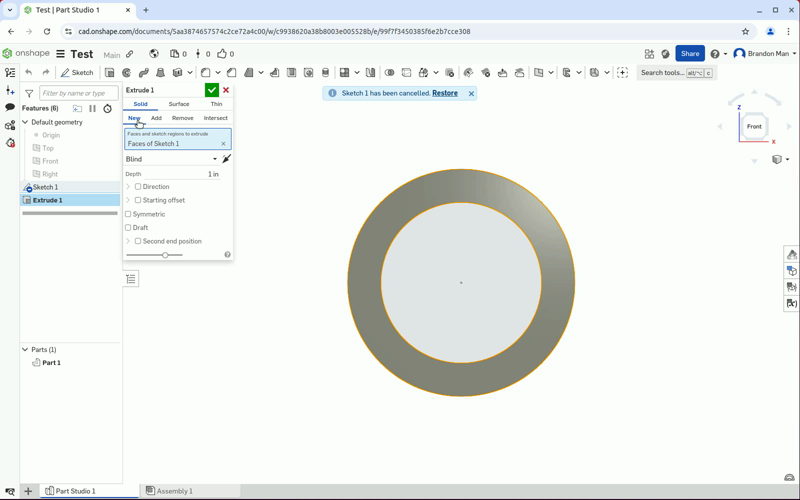
click(137, 120)
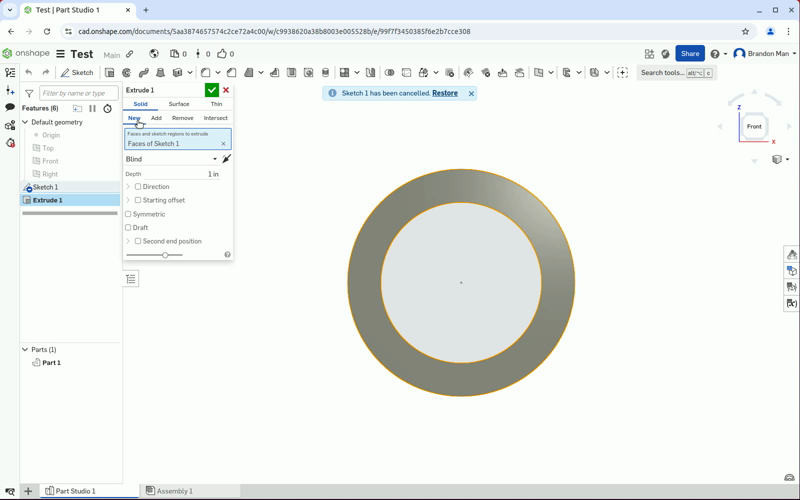
key(tab, 4)
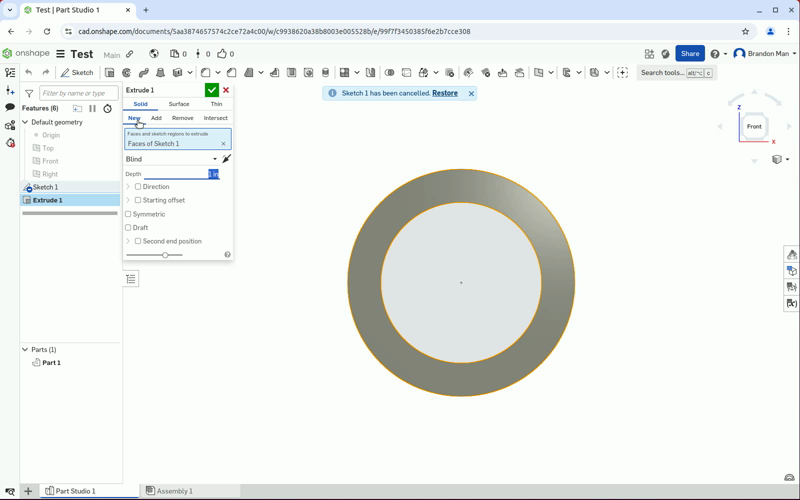
text(9.869)
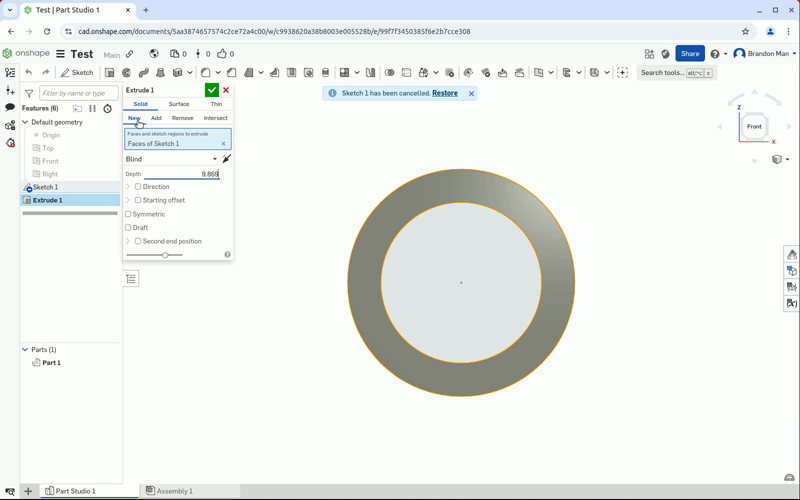
key(enter)
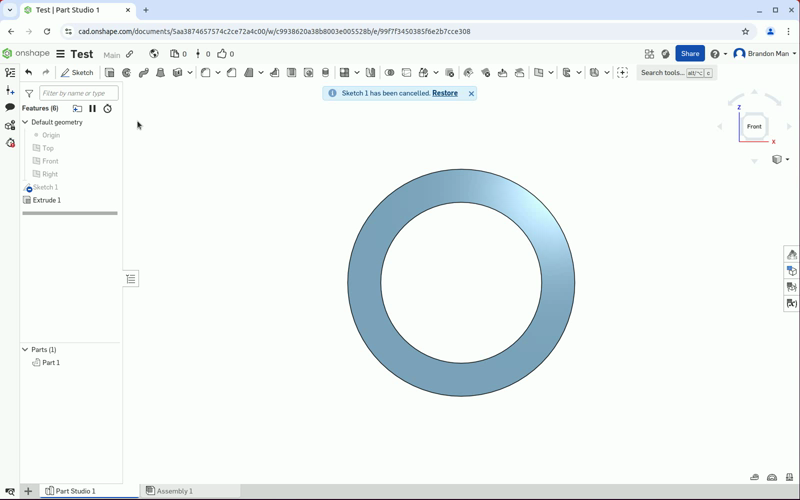
key(shift+h)
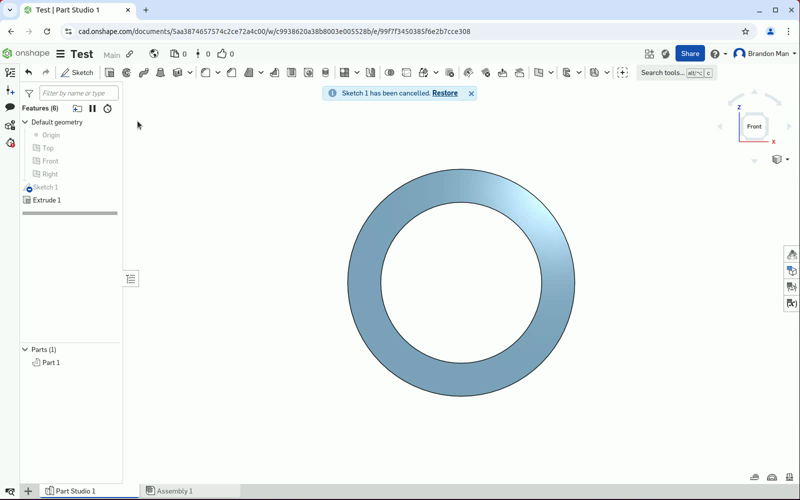
key(shift+h)
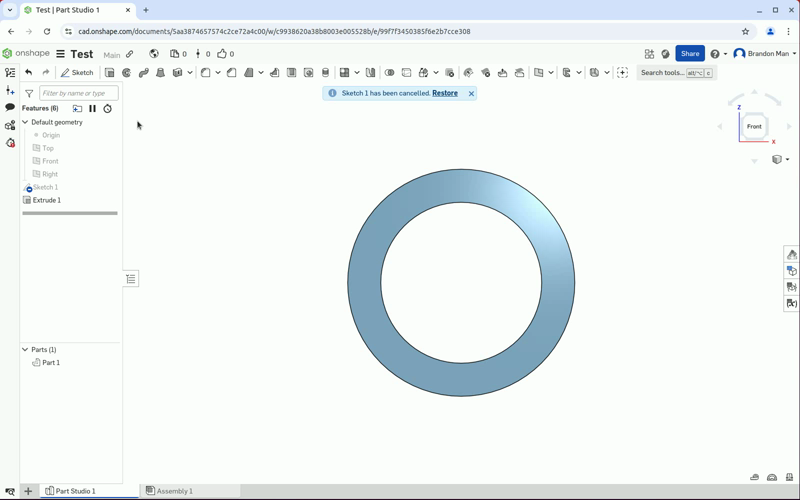
mouse_move(73, 189)
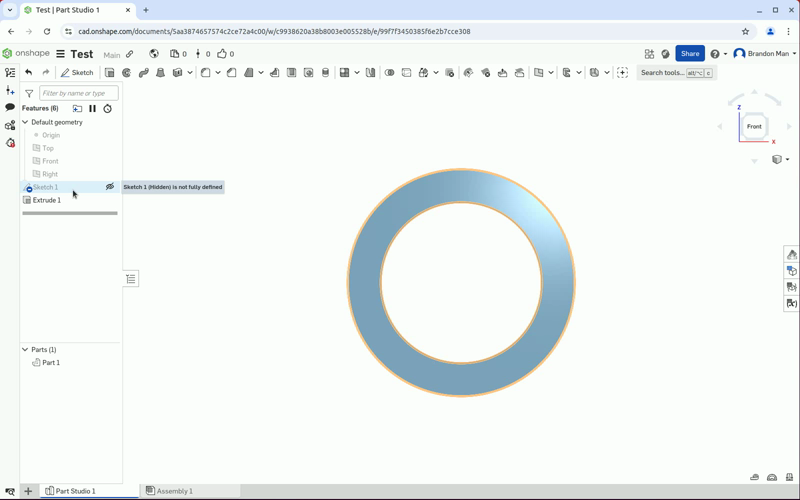
click(73, 189)
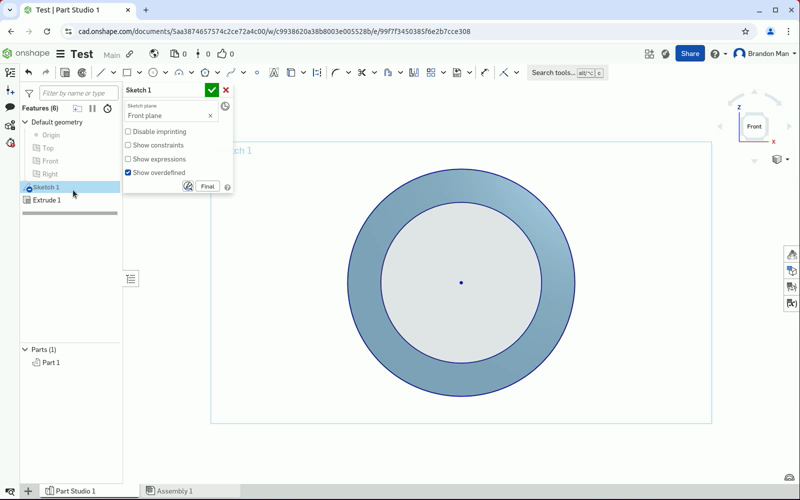
mouse_move(229, 92)
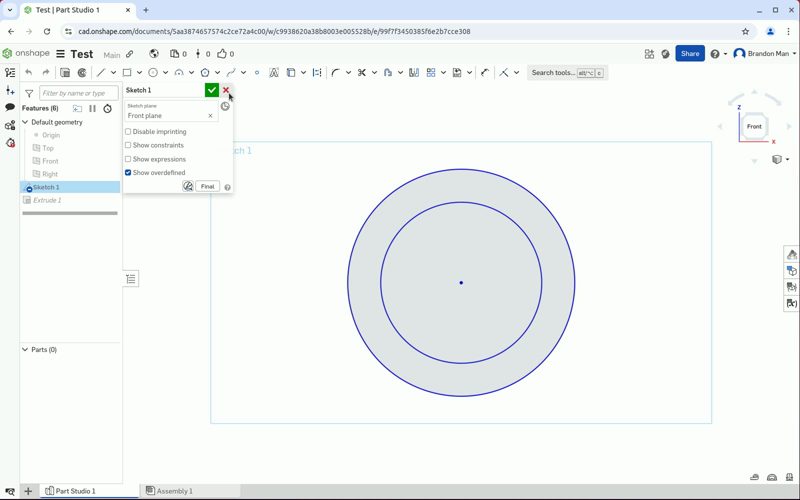
click(229, 92)
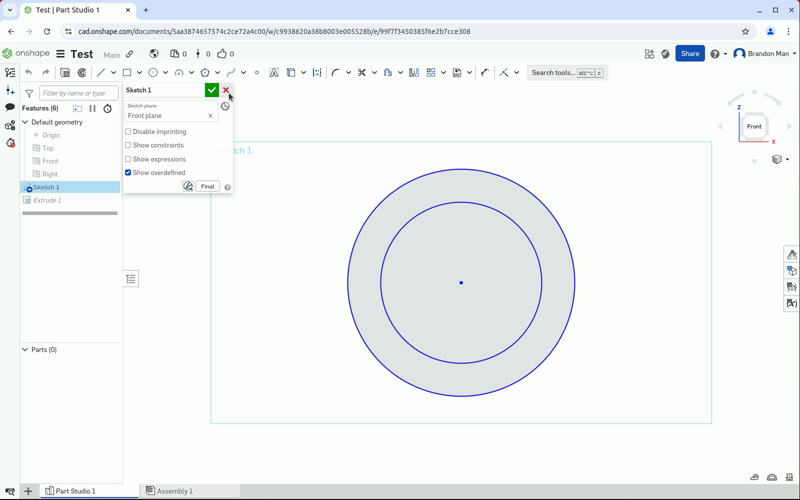
key(shift+s)
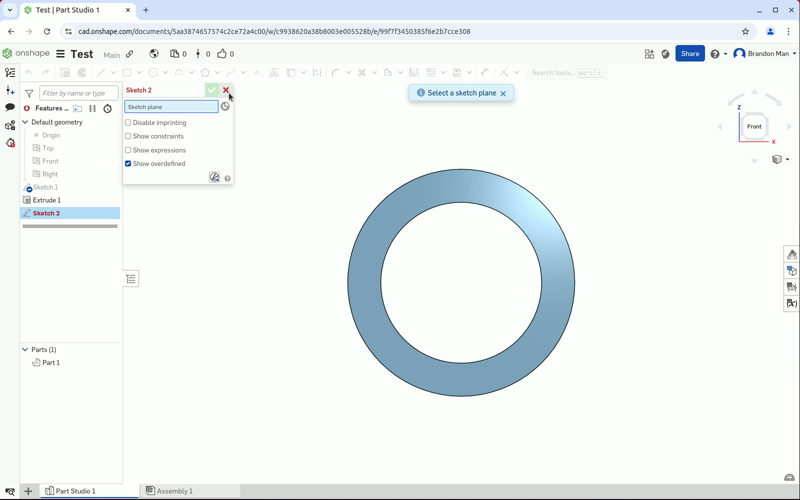
mouse_move(73, 163)
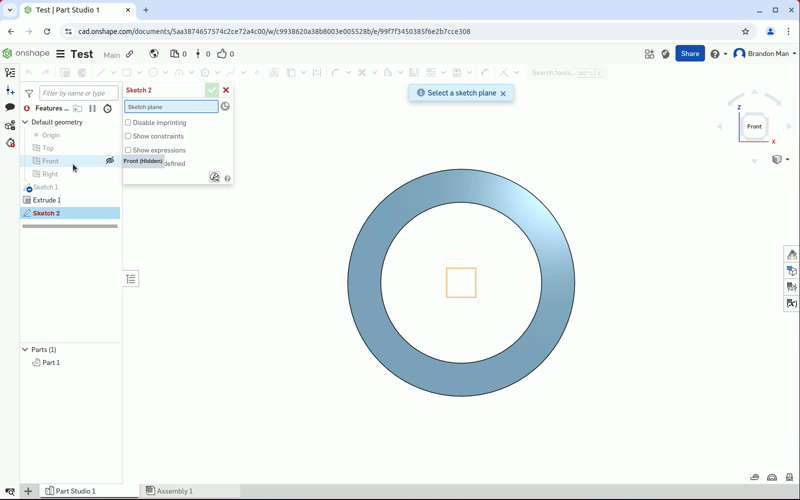
click(73, 163)
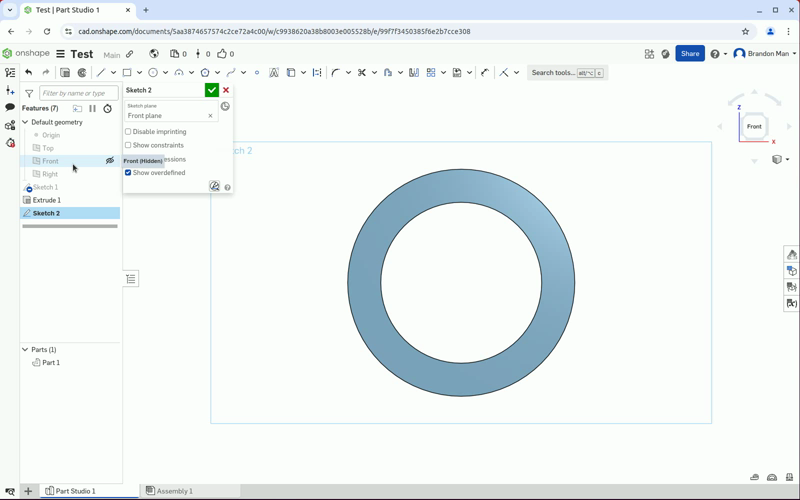
mouse_move(73, 352)
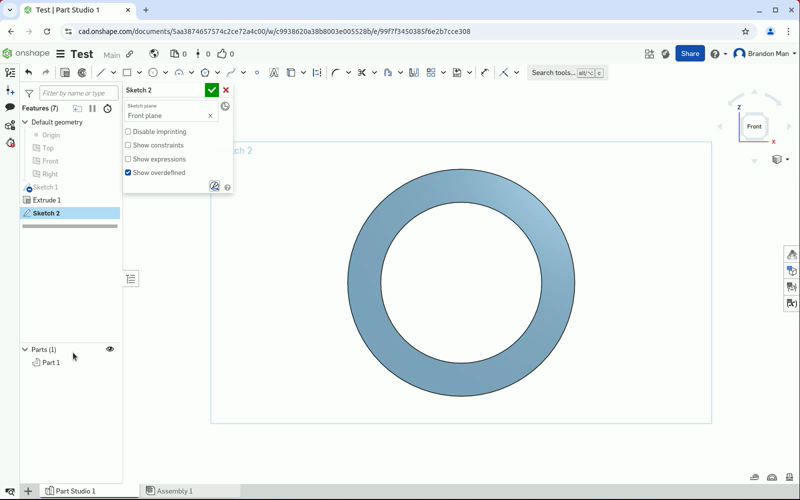
key(y)
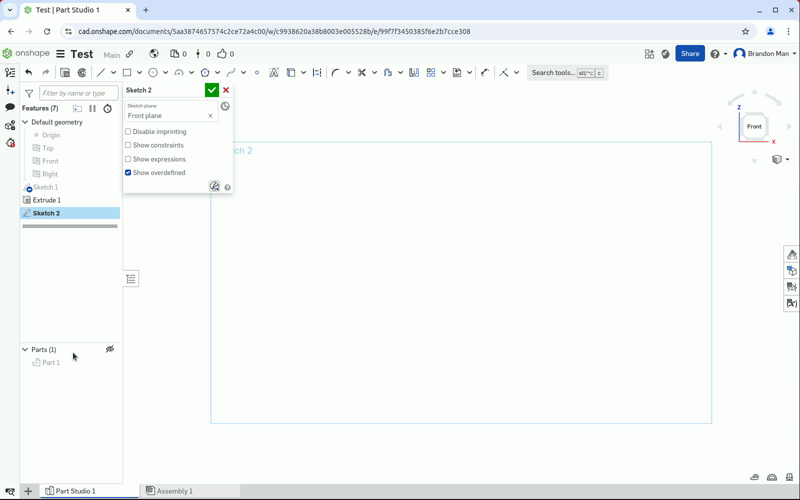
key(c)
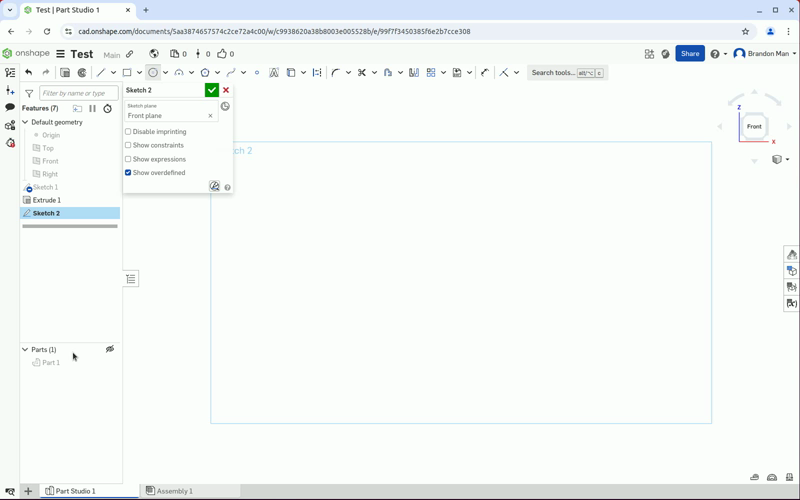
key_down(shift)
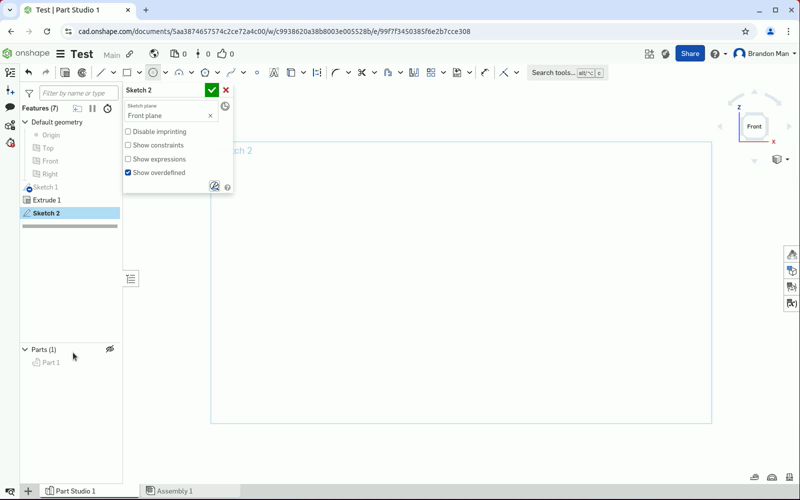
mouse_move(460, 282)
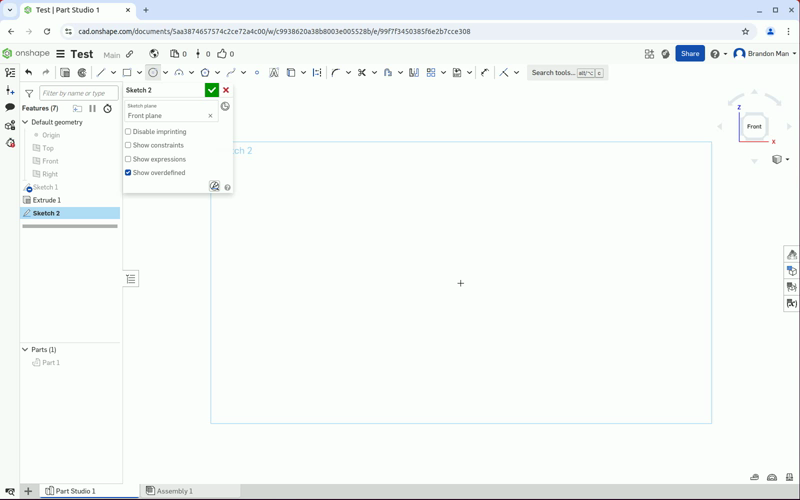
click(460, 282)
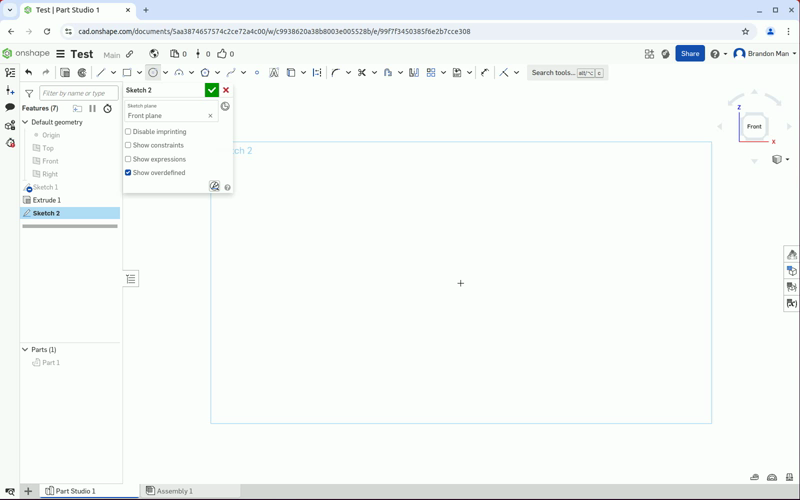
key_up(shift)
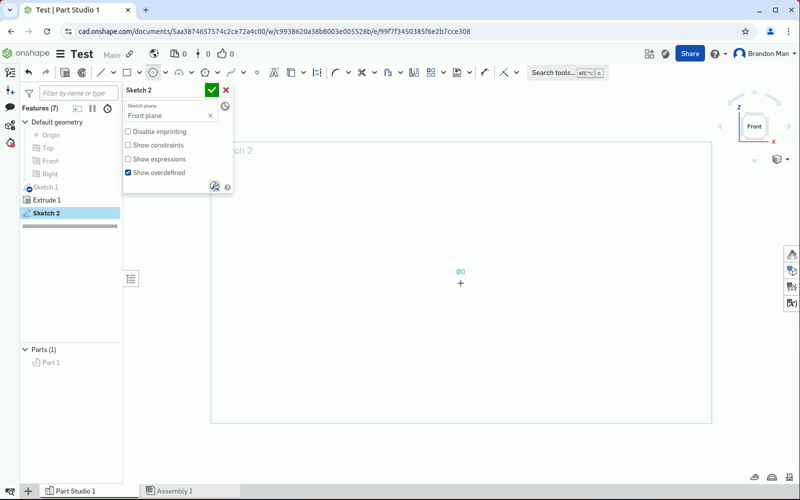
mouse_move(541, 282)
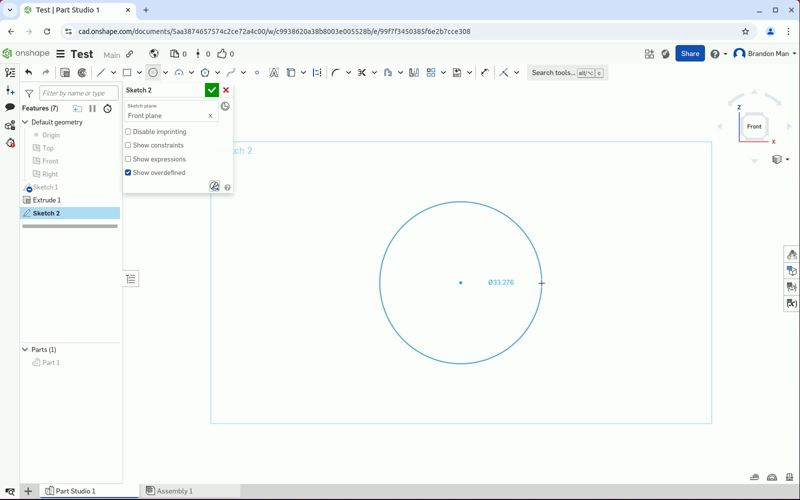
click(541, 282)
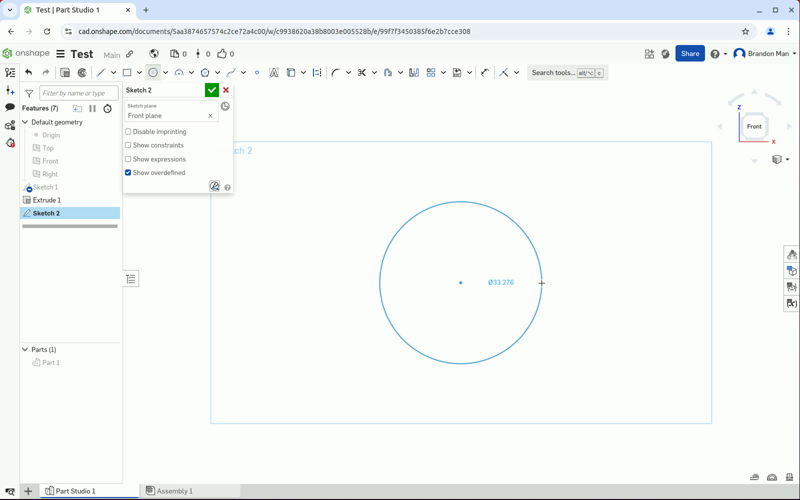
key(esc)
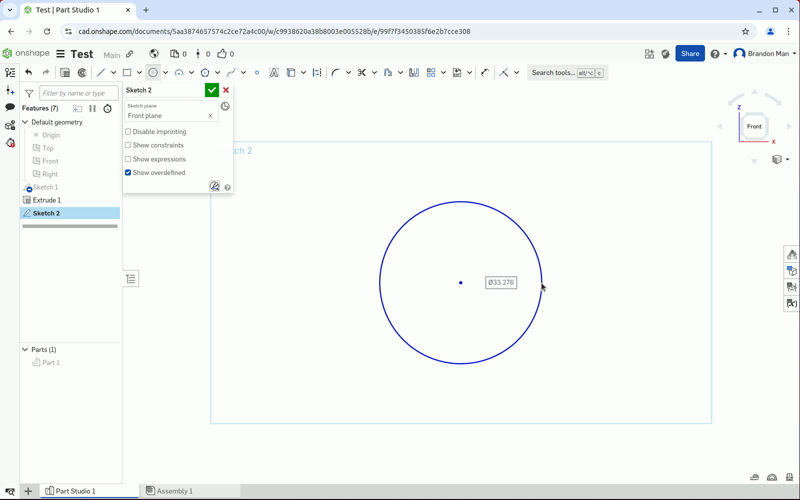
key(c)
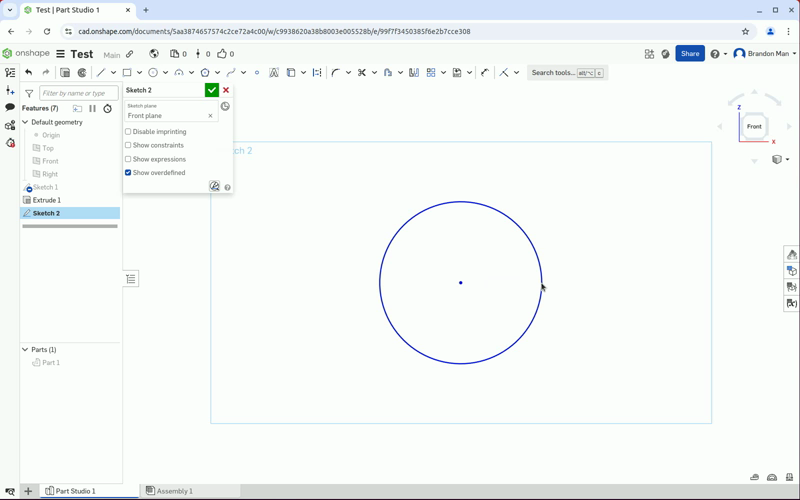
key_down(shift)
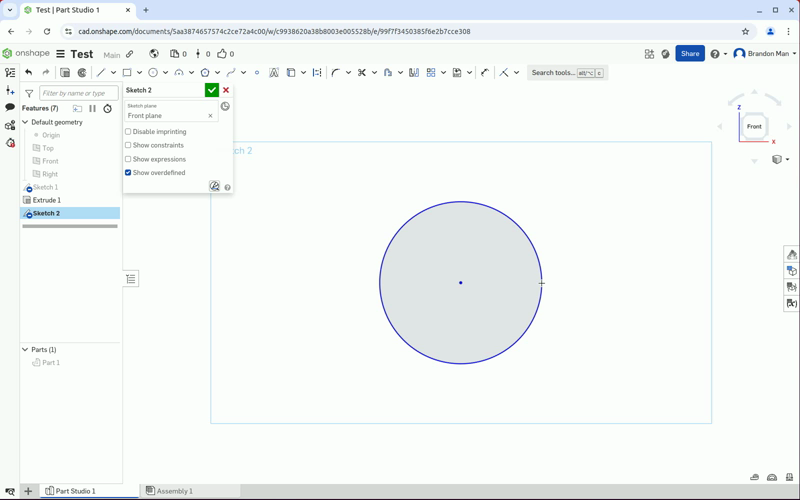
mouse_move(460, 282)
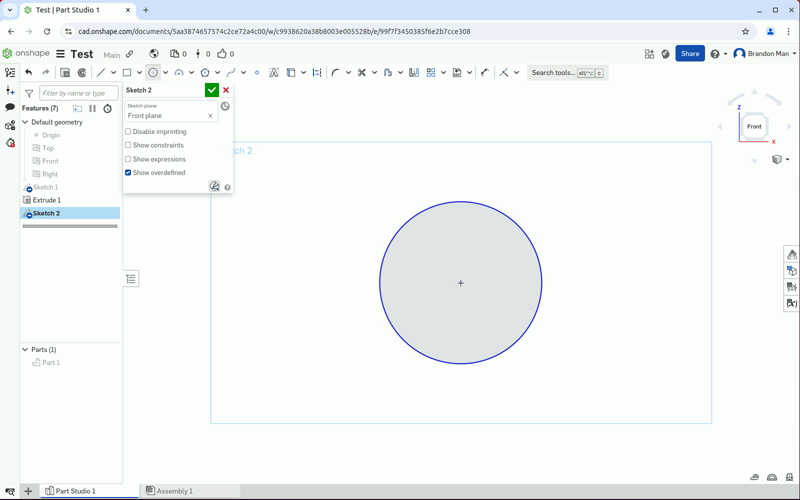
click(460, 282)
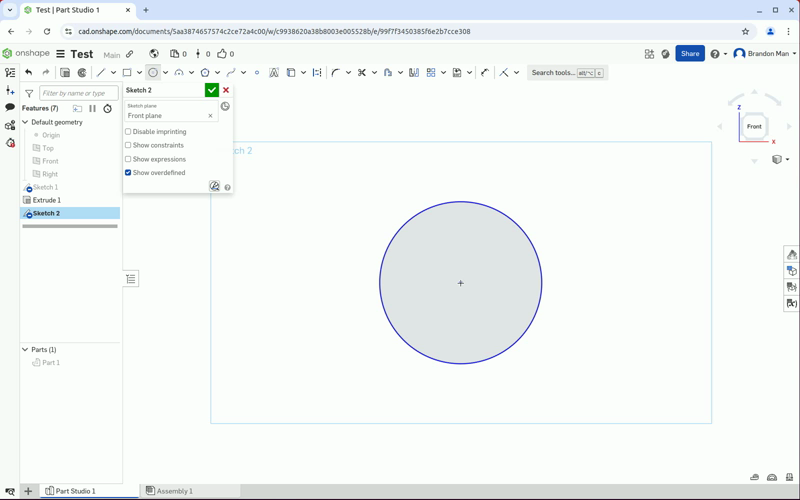
key_up(shift)
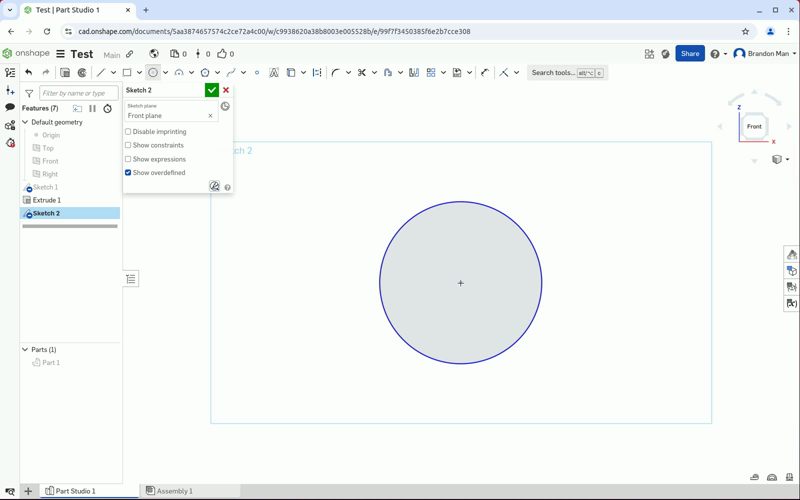
mouse_move(507, 282)
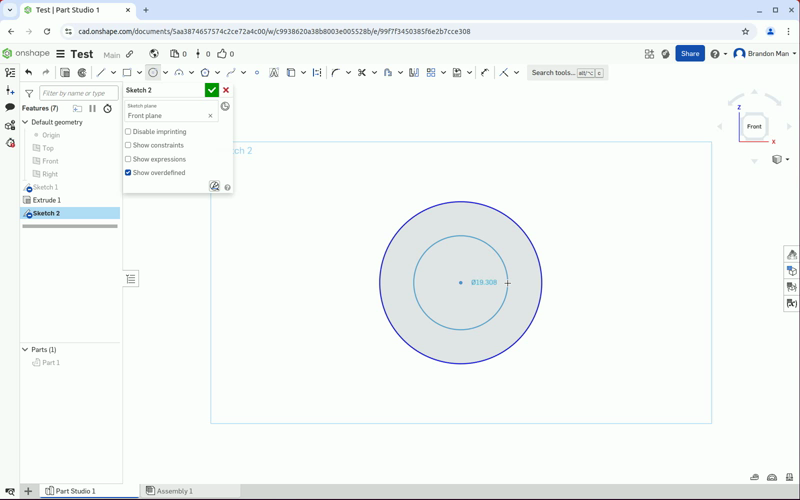
click(507, 282)
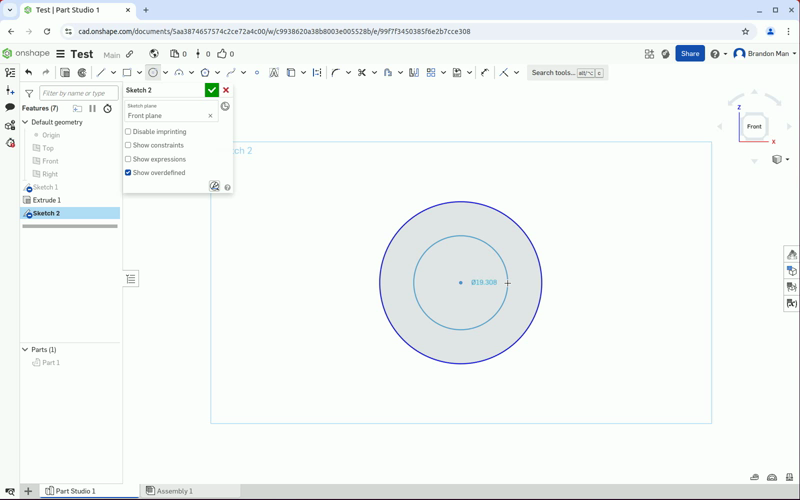
key(esc)
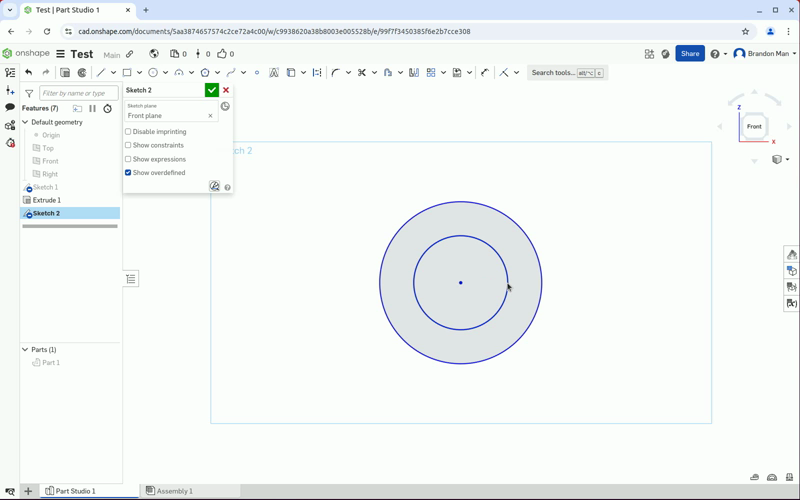
mouse_move(408, 322)
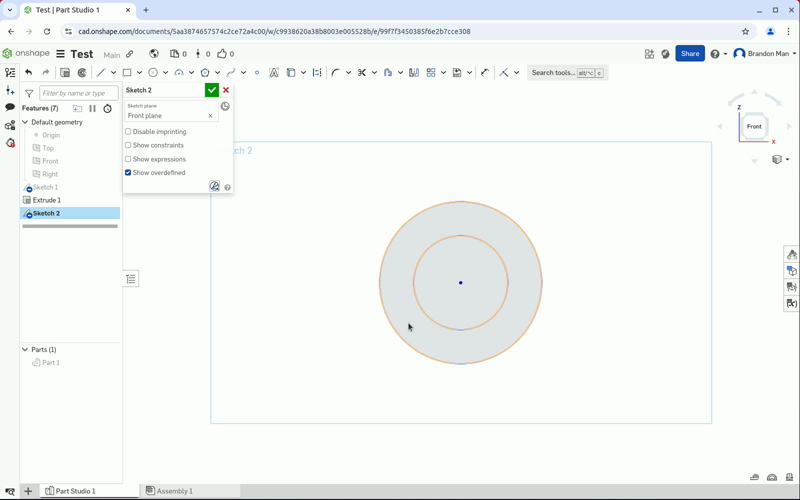
click(408, 322)
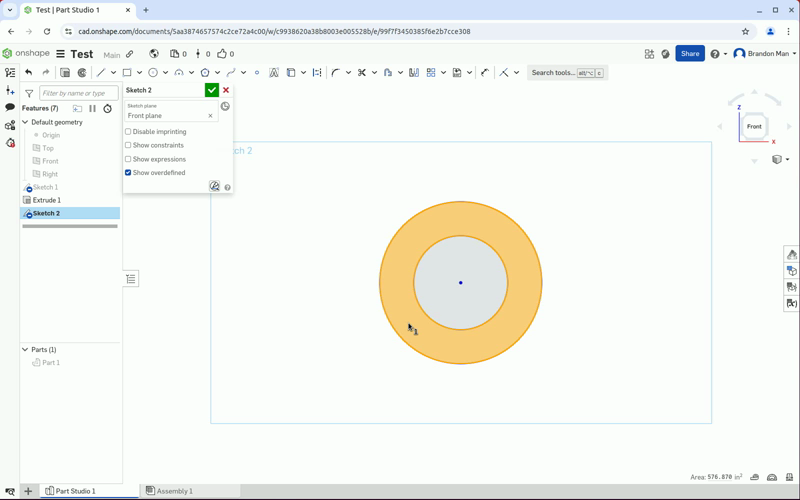
mouse_move(73, 352)
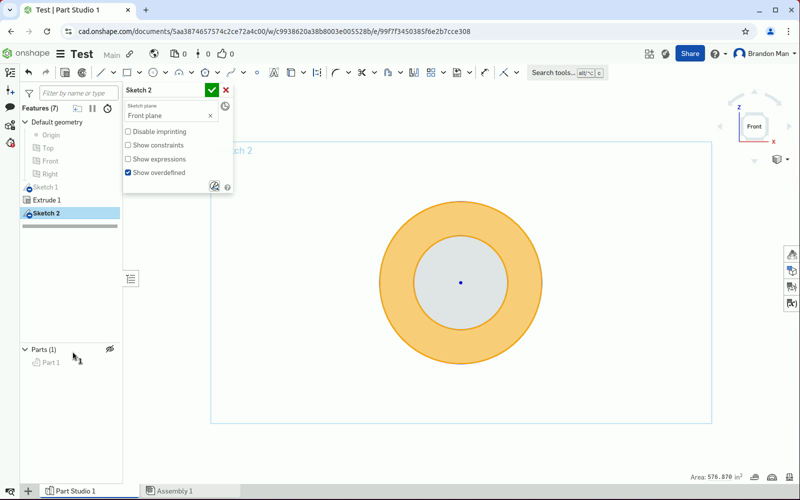
key(shift+y)
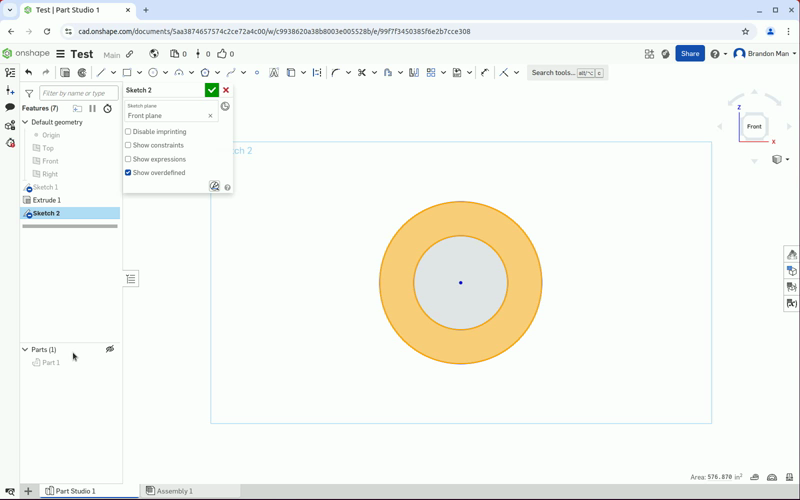
key(shift+e)
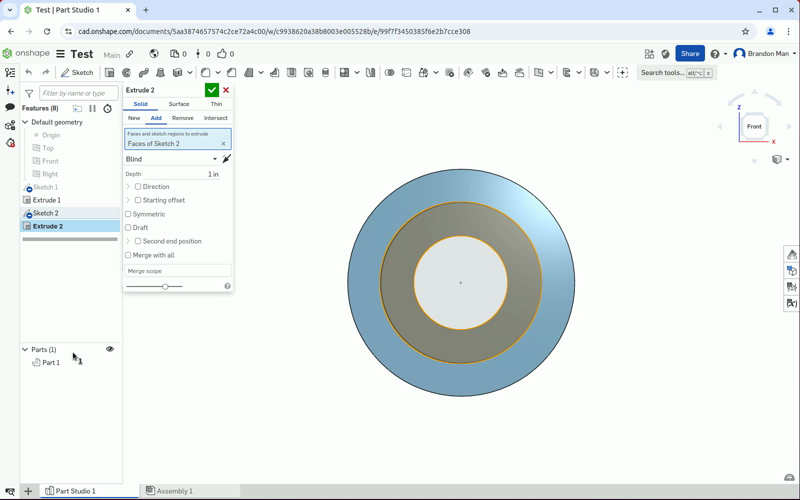
mouse_move(143, 106)
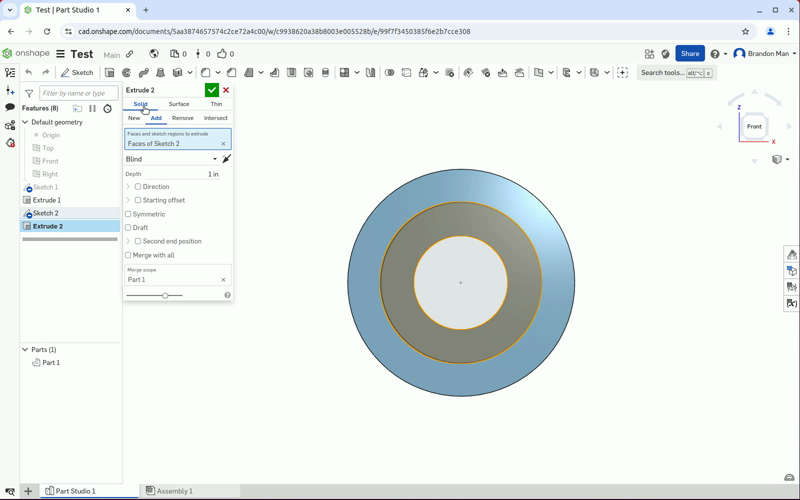
click(143, 106)
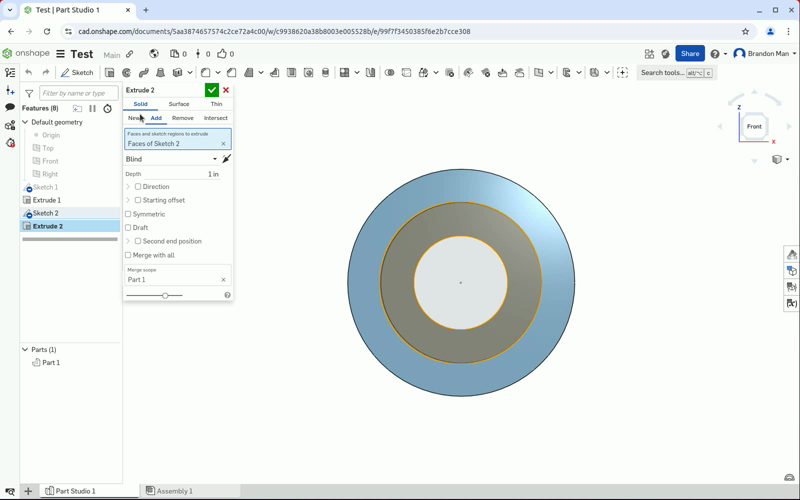
mouse_move(137, 120)
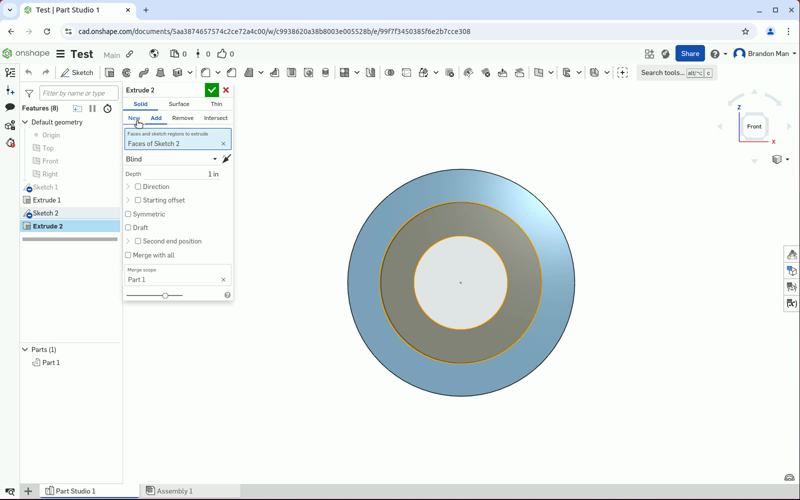
click(137, 120)
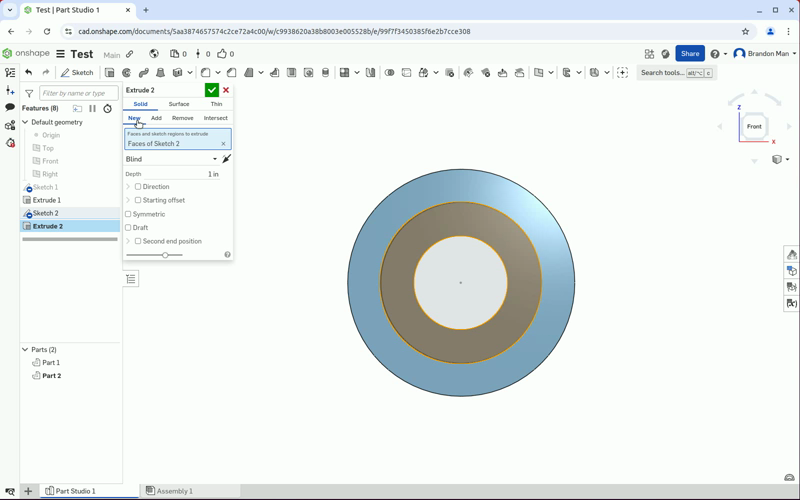
key(tab, 4)
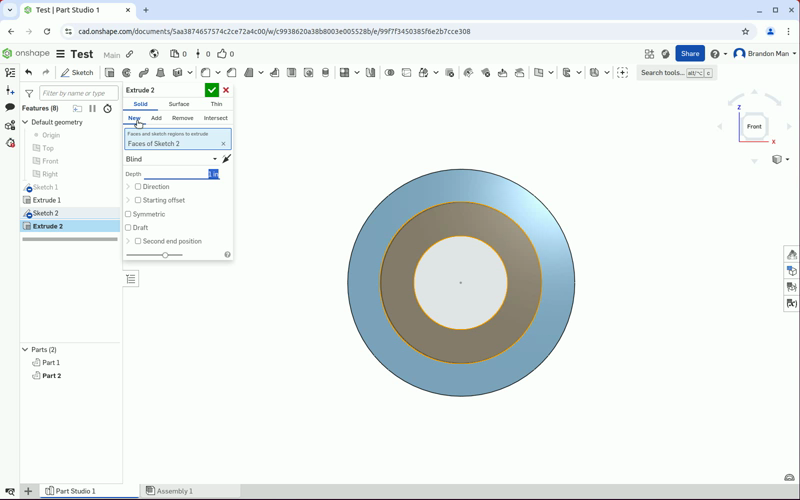
text(9.869)
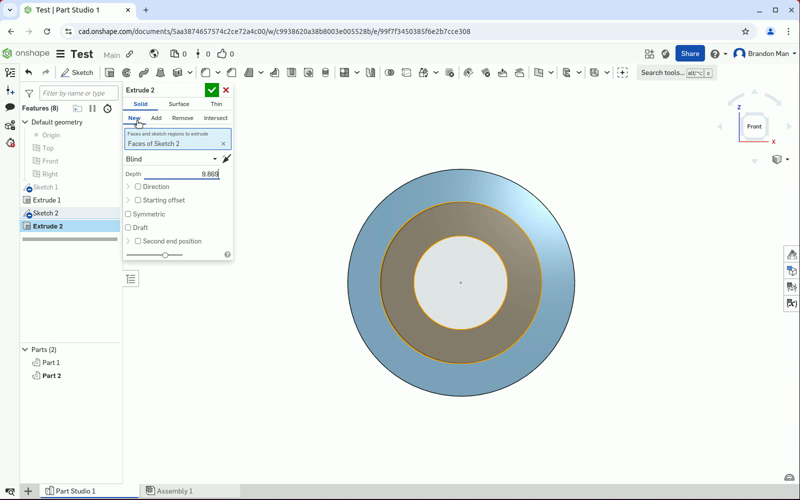
key(tab, 3)
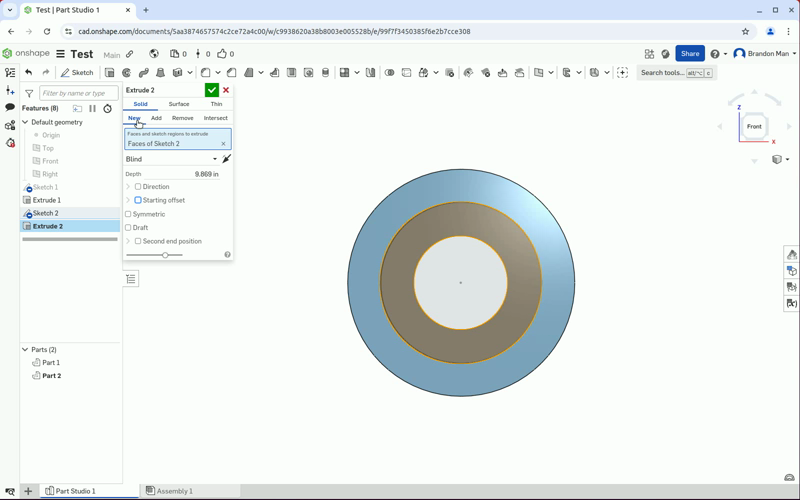
key(tab, 2)
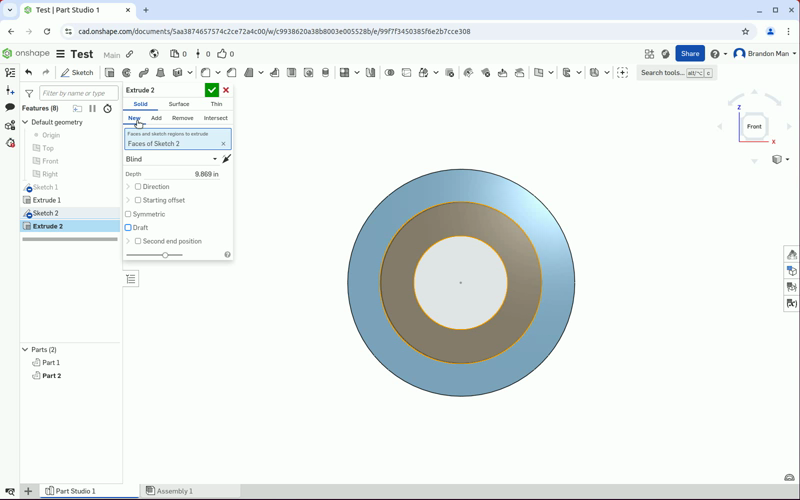
key(space)
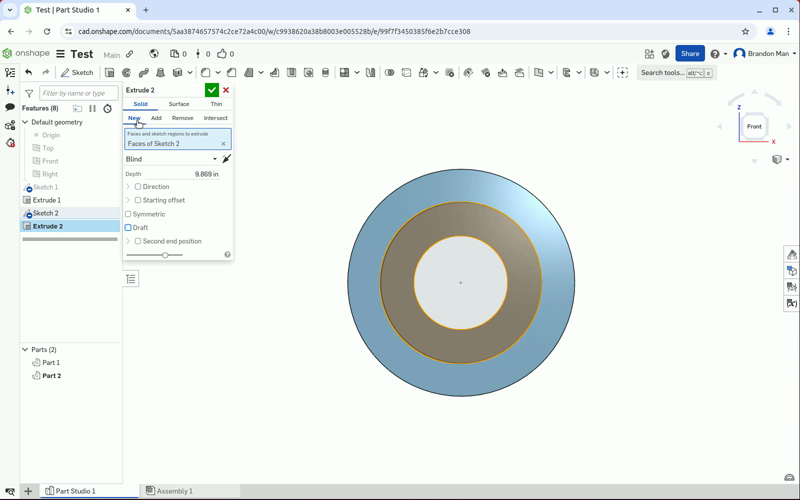
key(tab, 3)
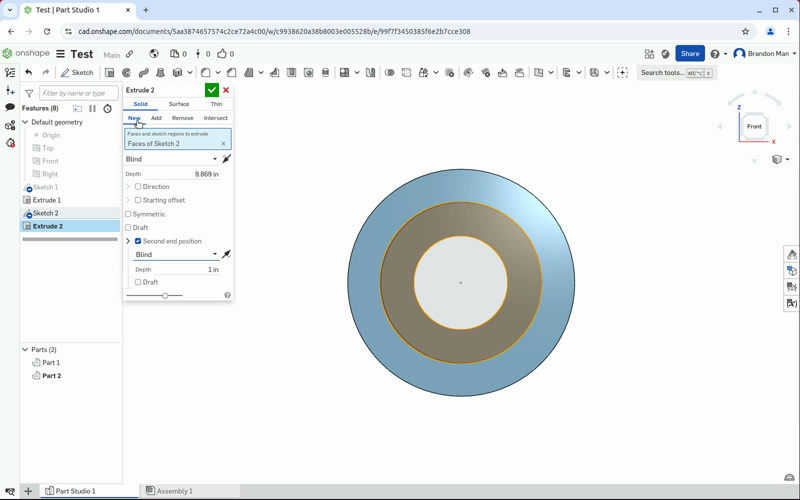
text(9.869)
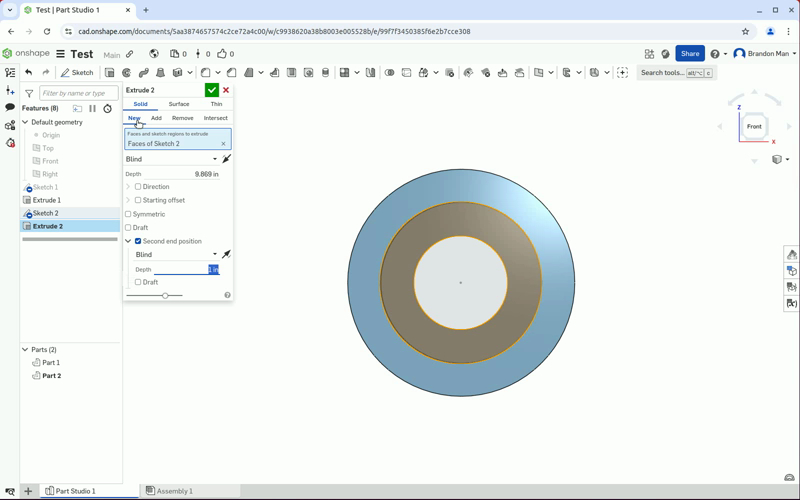
key(enter)
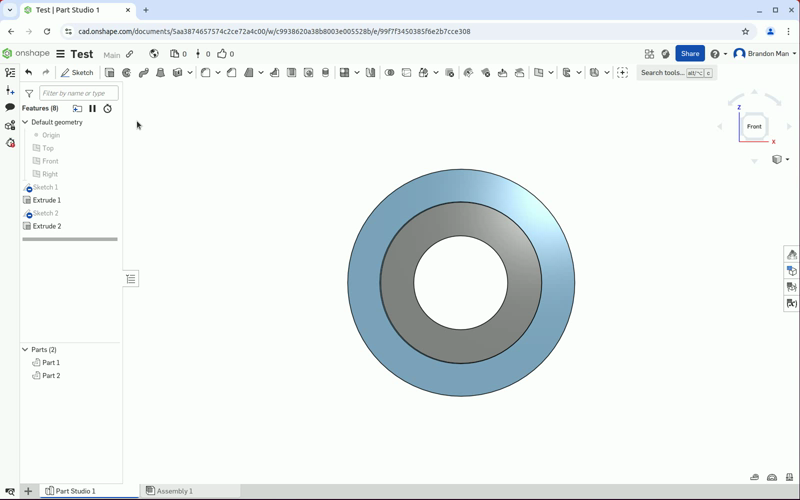
key(shift+h)
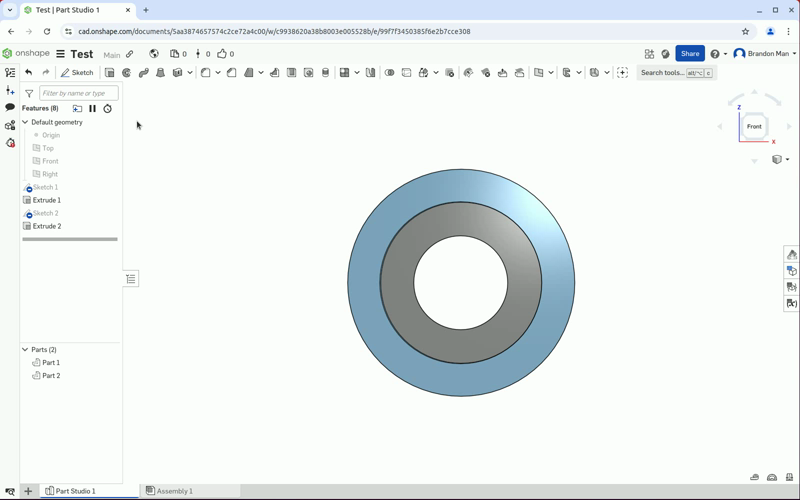
key(shift+h)
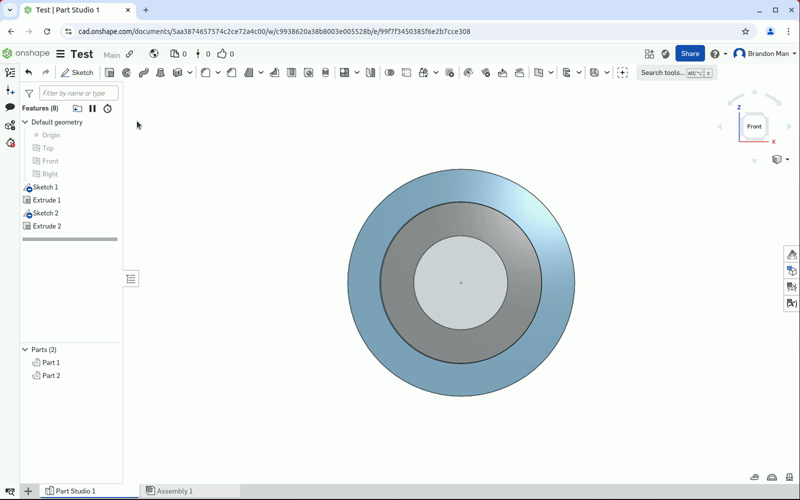
key(shift+7)
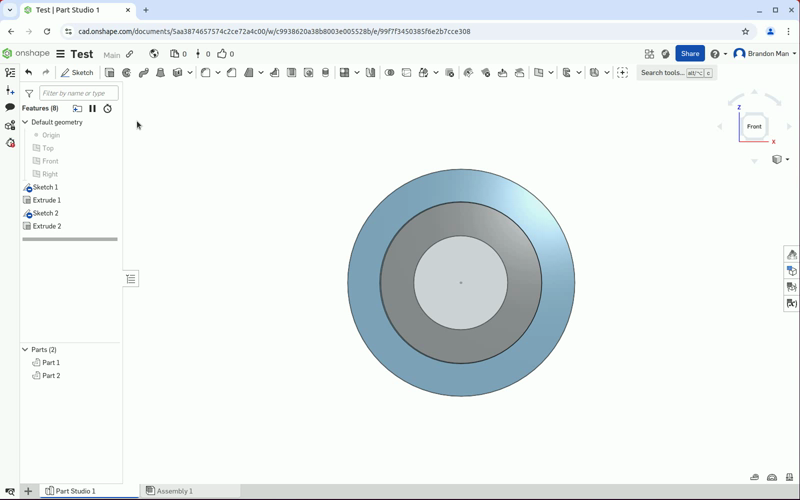
key(left, 2)
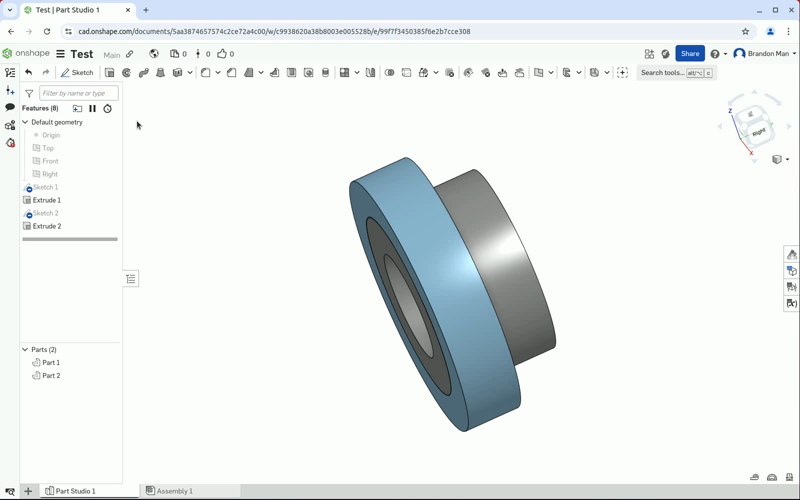
key(down, 2)
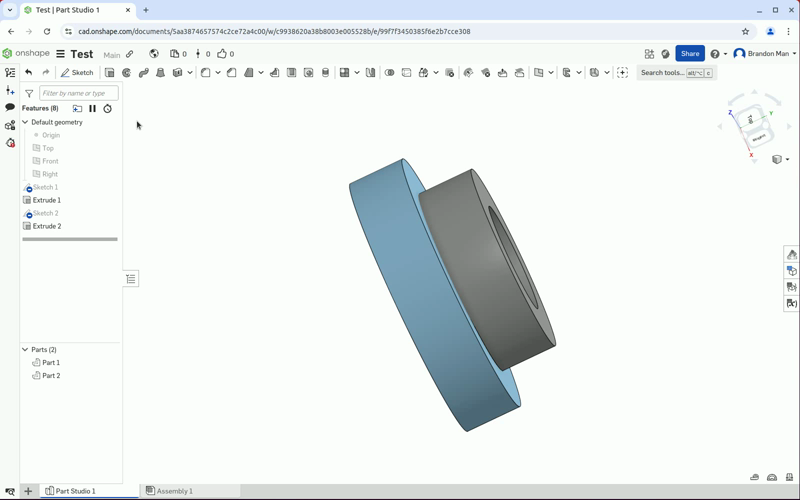
key(up, 2)
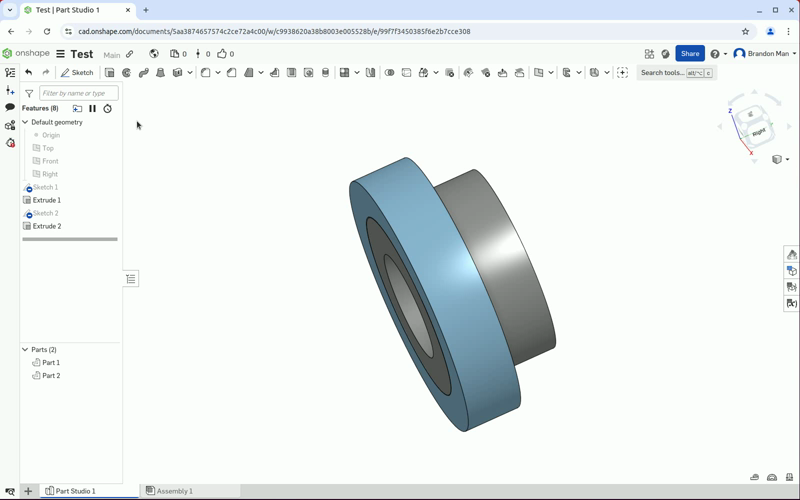
key(right, 2)
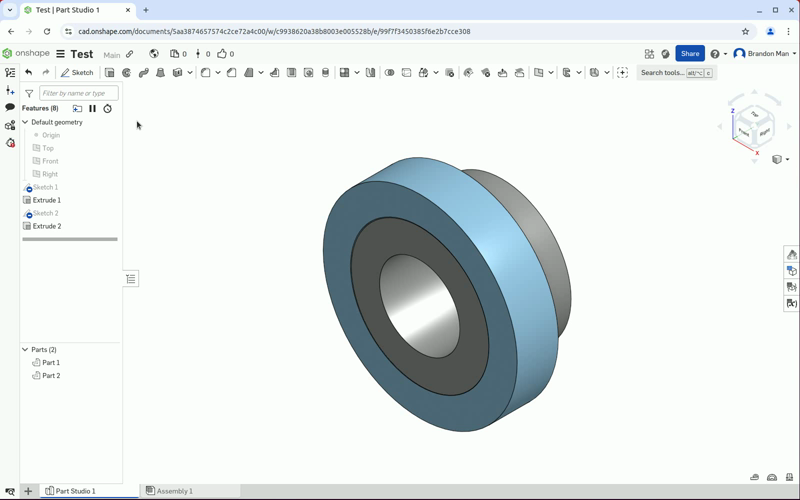
mouse_move(73, 189)
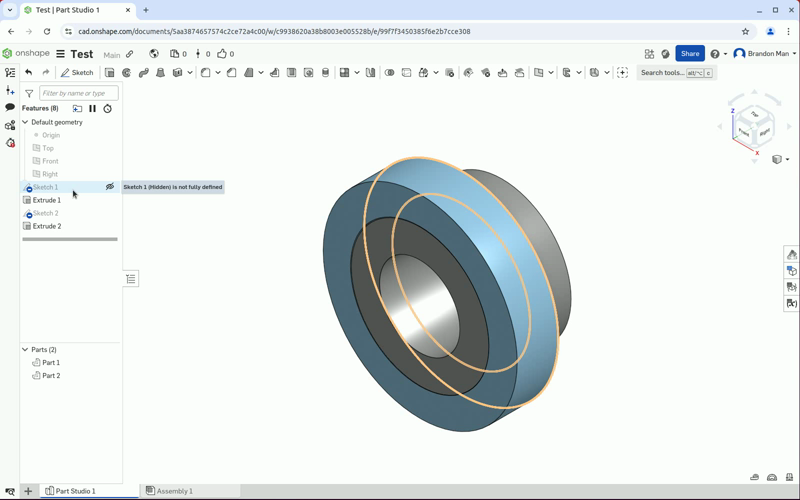
click(73, 189)